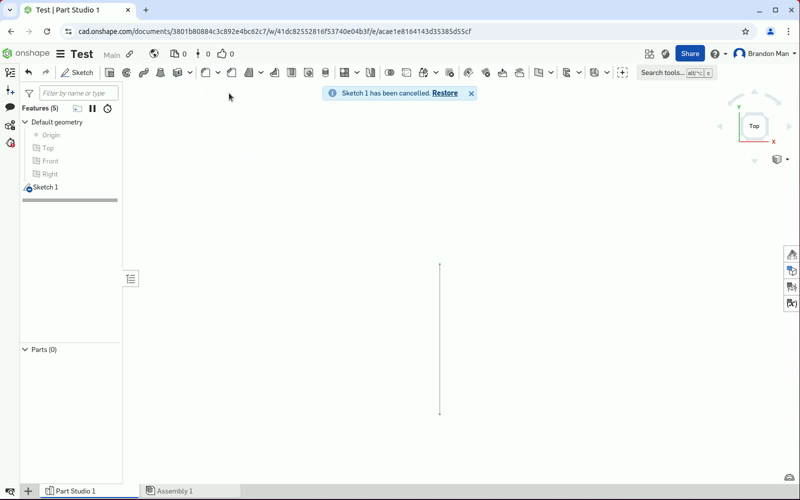
key(shift+h)
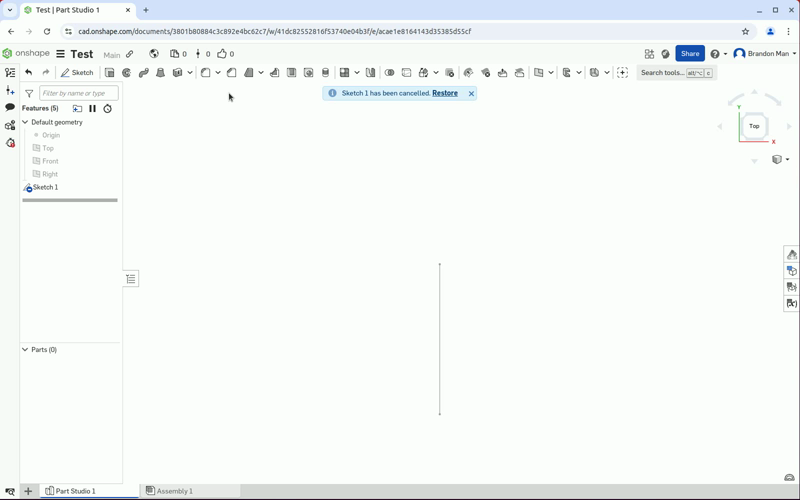
key(shift+s)
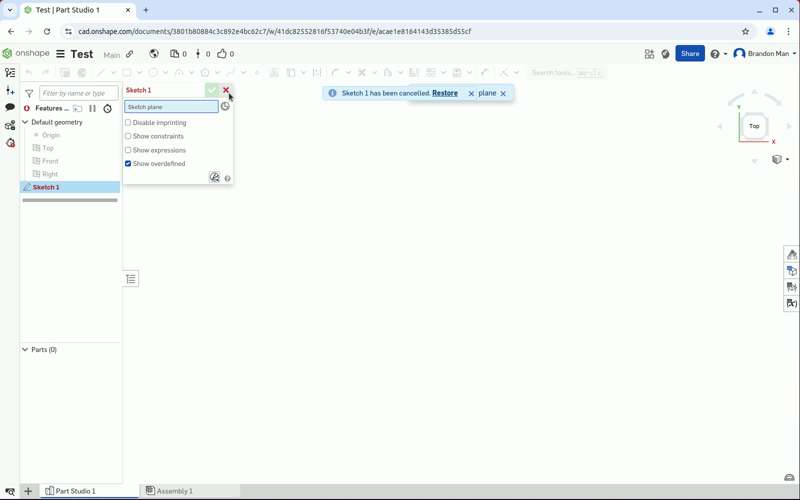
mouse_move(73, 150)
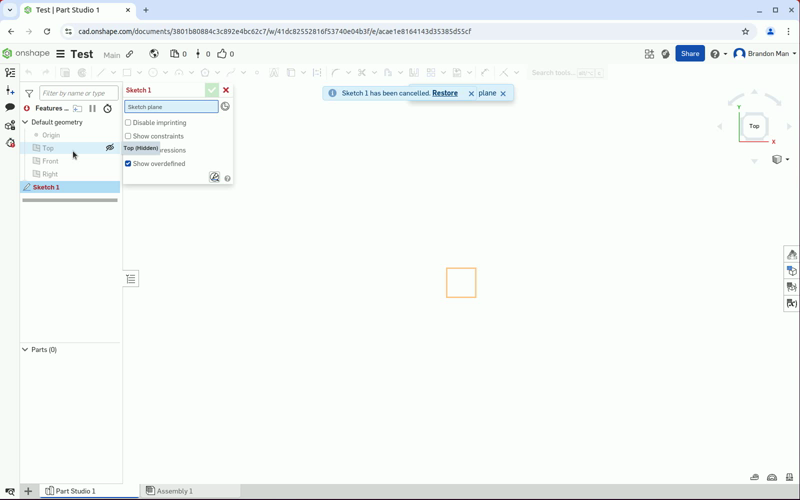
click(73, 150)
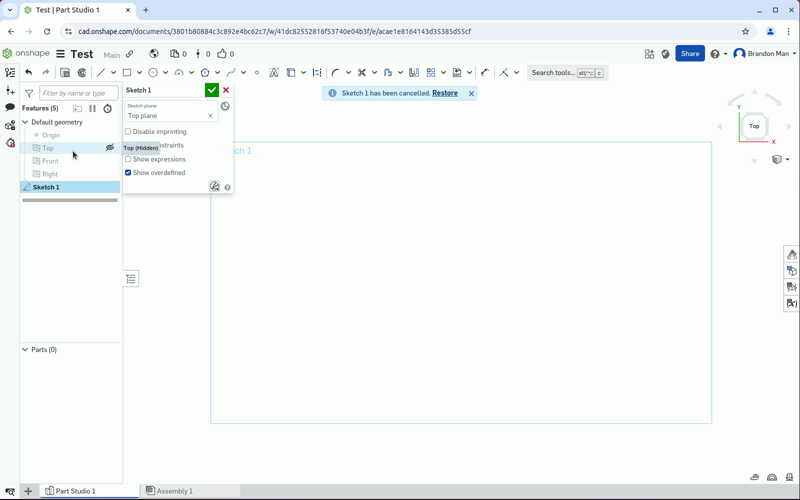
mouse_move(73, 352)
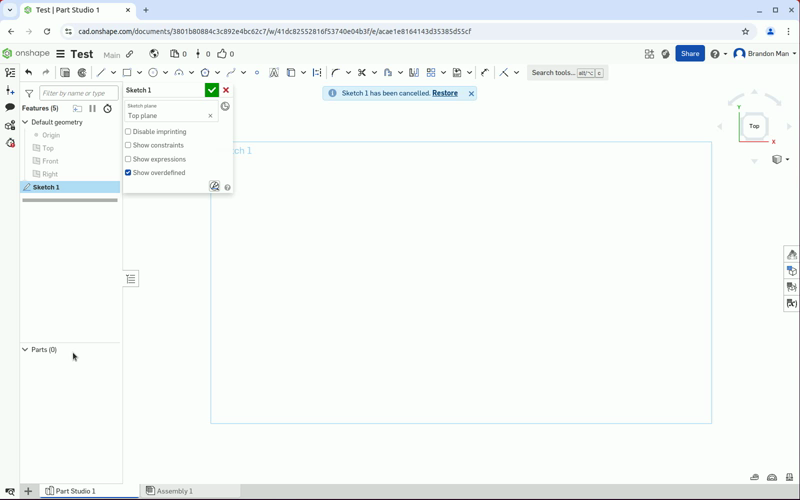
key(y)
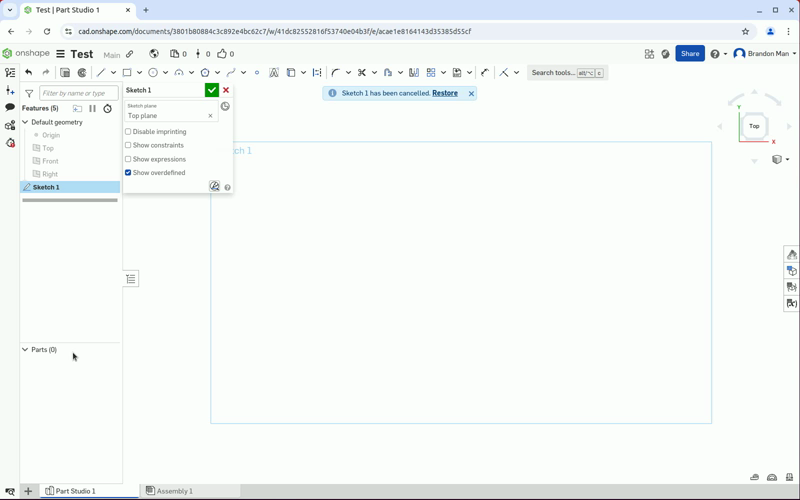
key(l)
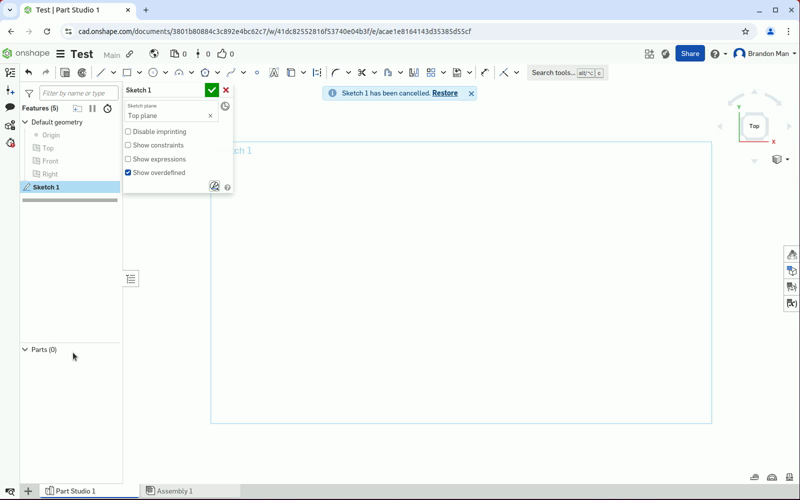
key_down(shift)
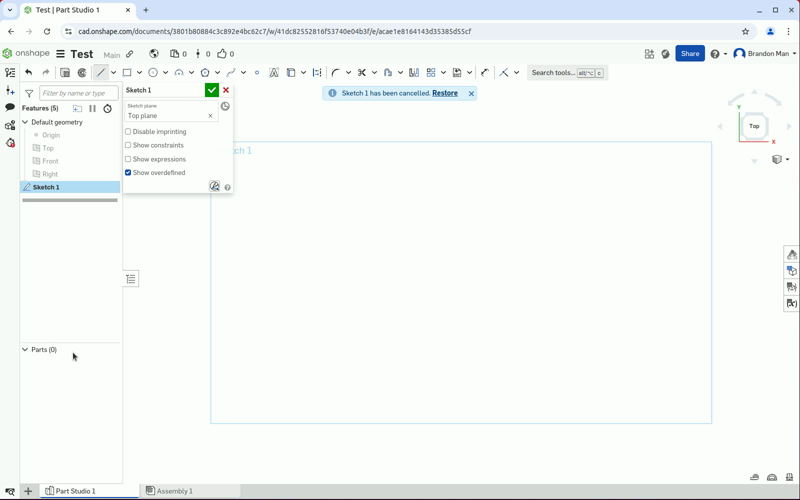
mouse_move(437, 282)
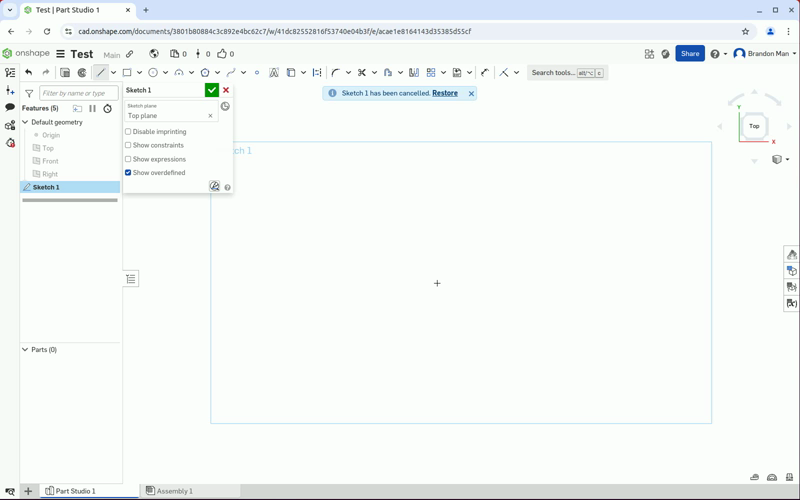
click(437, 282)
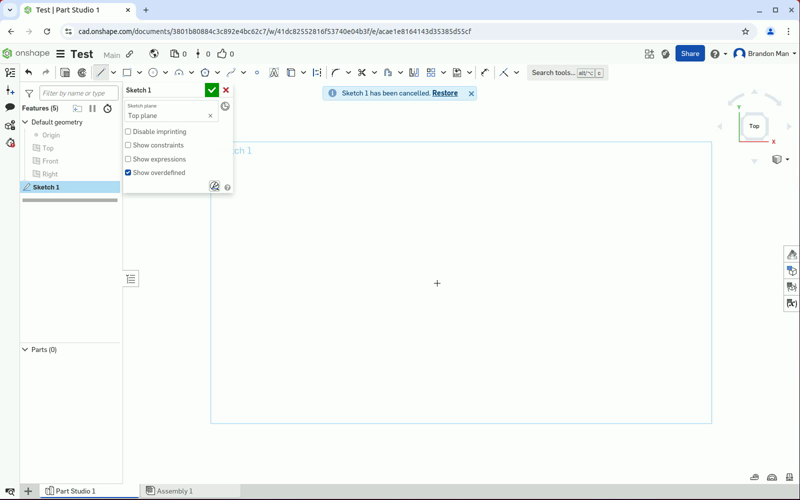
key_up(shift)
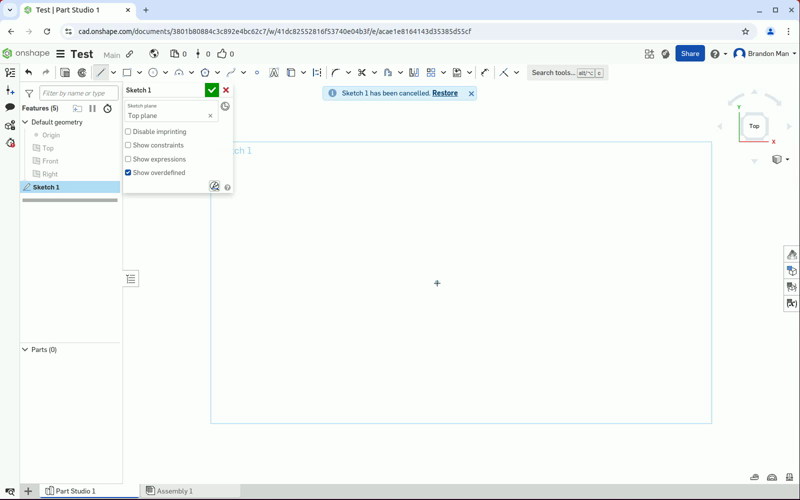
key_down(shift)
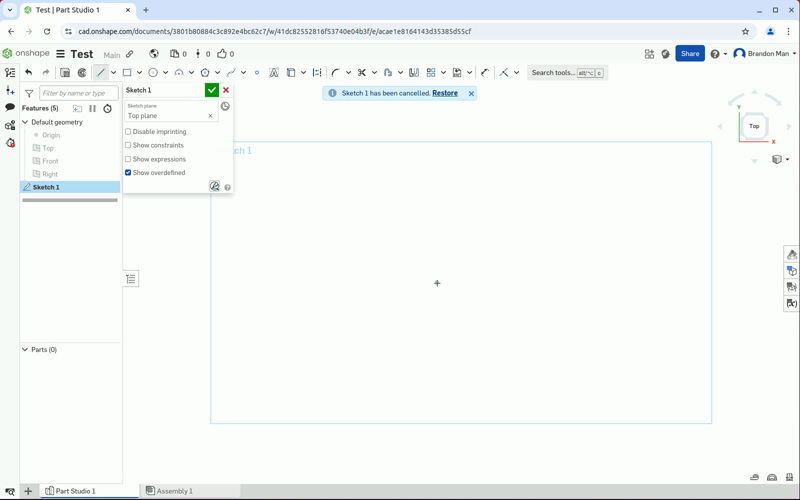
mouse_move(467, 282)
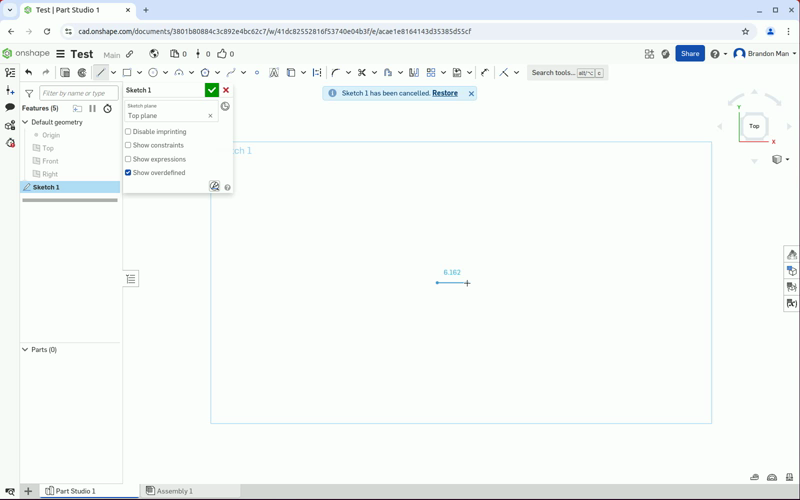
mouse_move(448, 282)
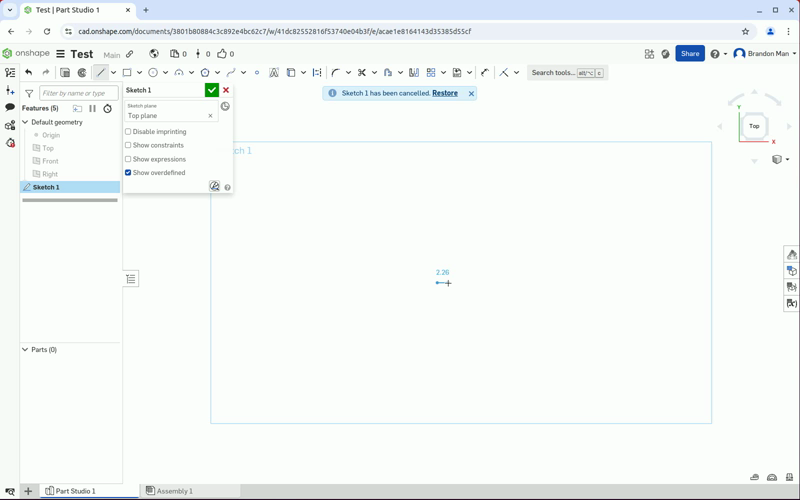
click(448, 282)
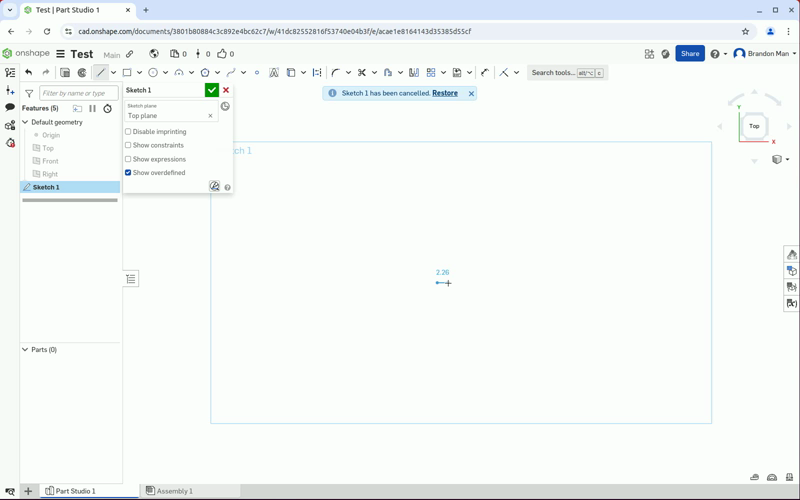
key_up(shift)
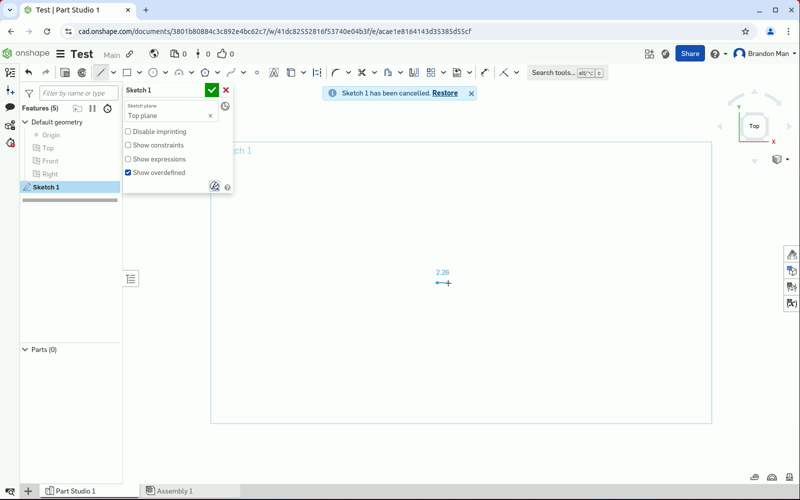
key_down(shift)
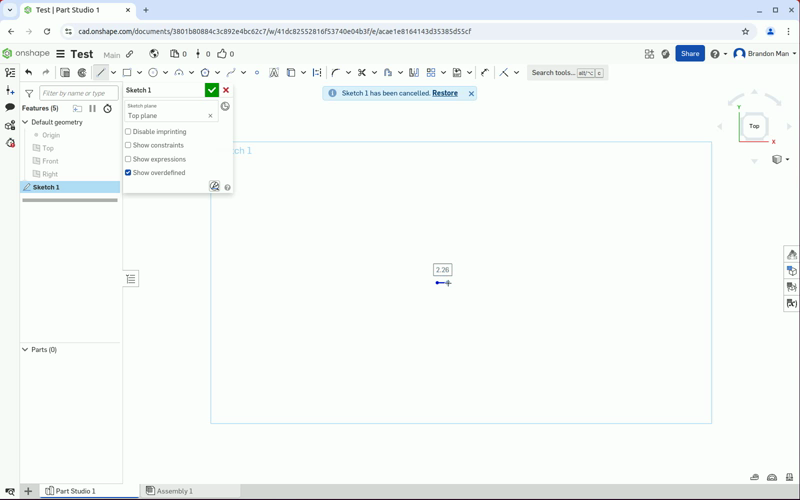
mouse_move(448, 198)
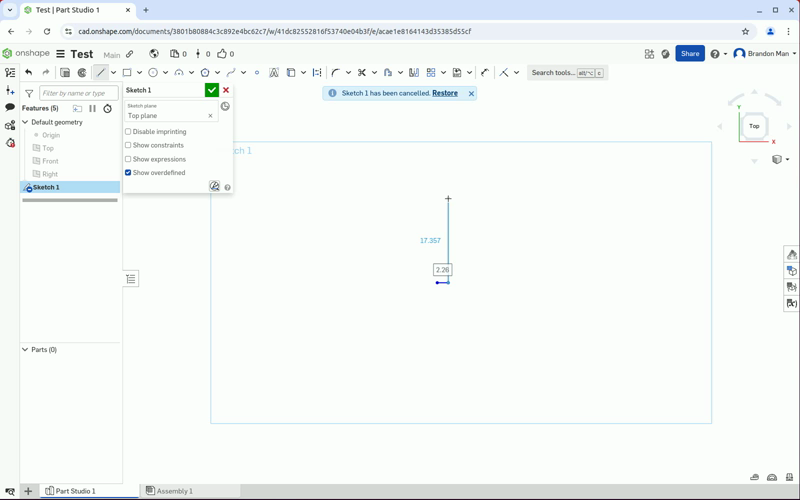
click(448, 198)
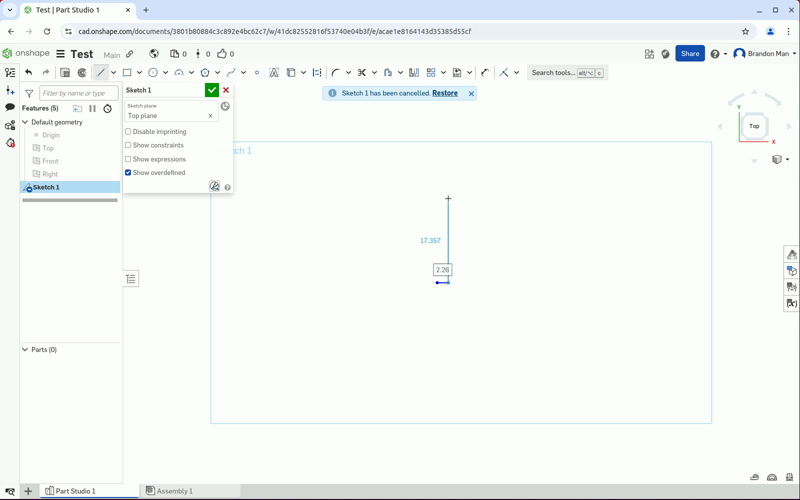
key_up(shift)
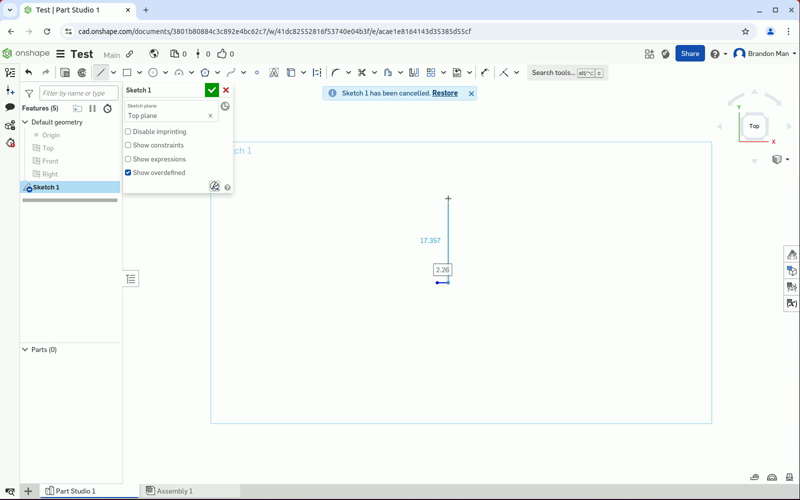
key_down(shift)
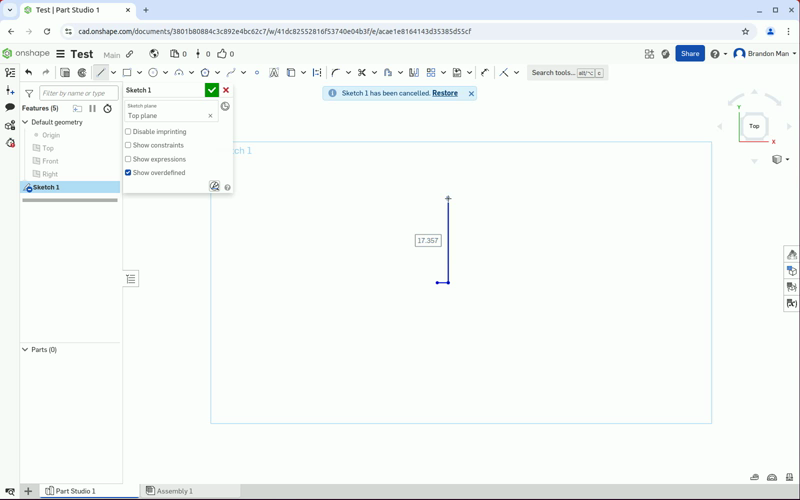
mouse_move(478, 198)
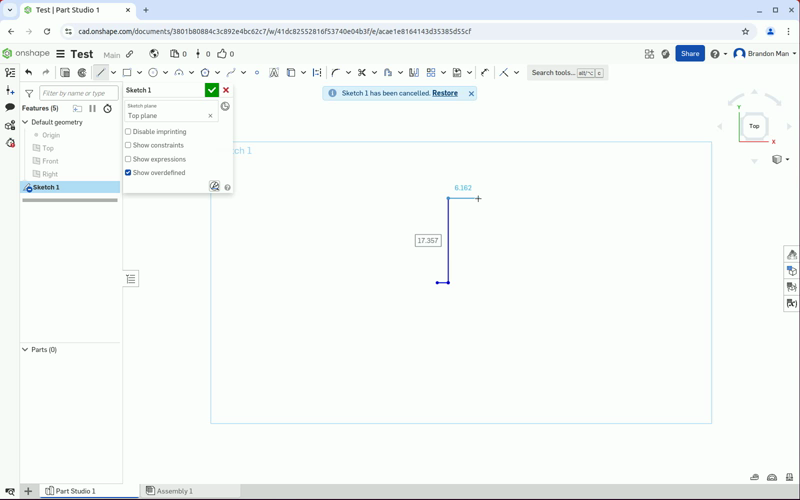
mouse_move(437, 198)
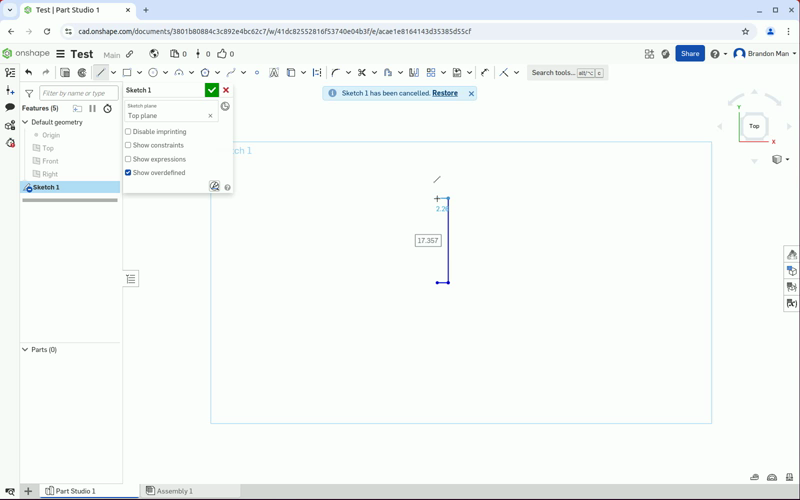
click(437, 198)
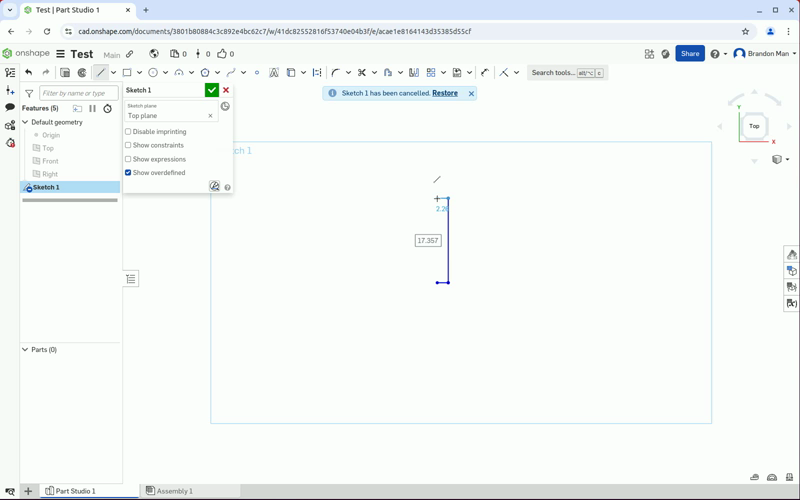
key_up(shift)
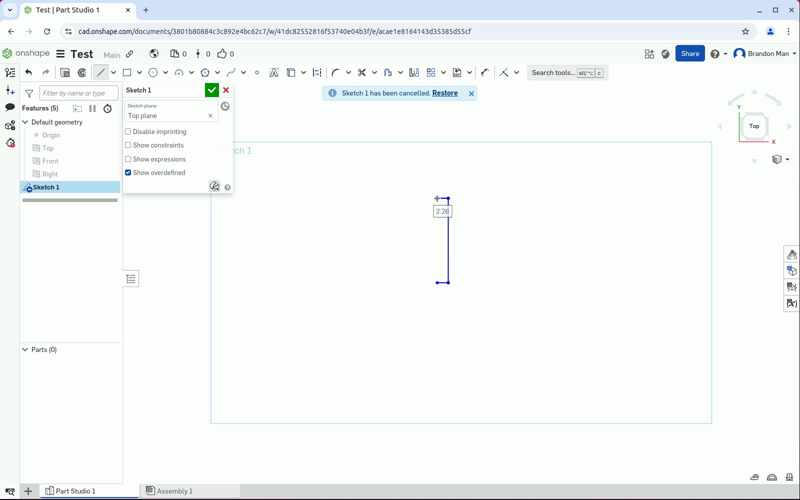
key_down(shift)
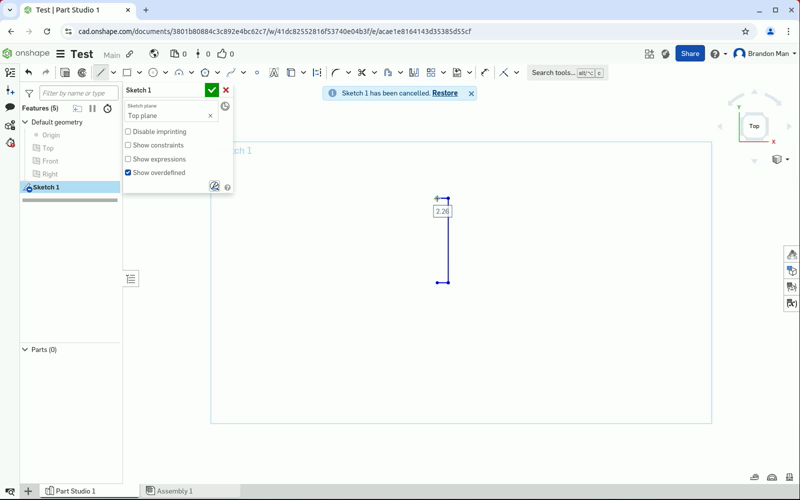
mouse_move(437, 282)
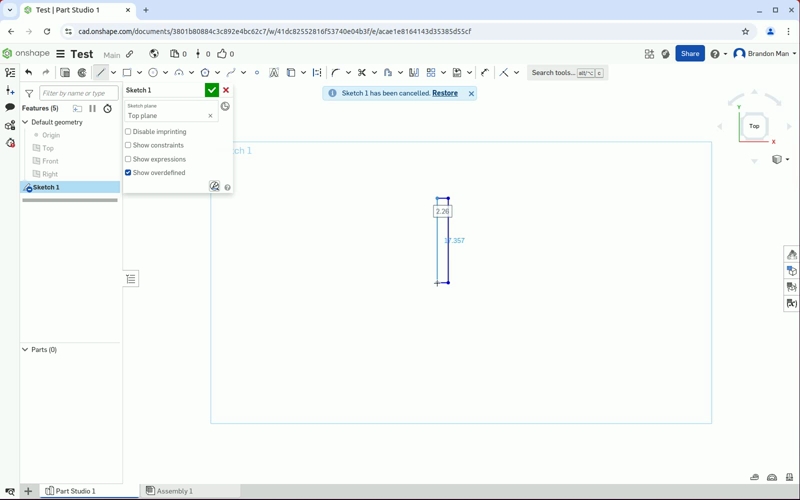
key_up(shift)
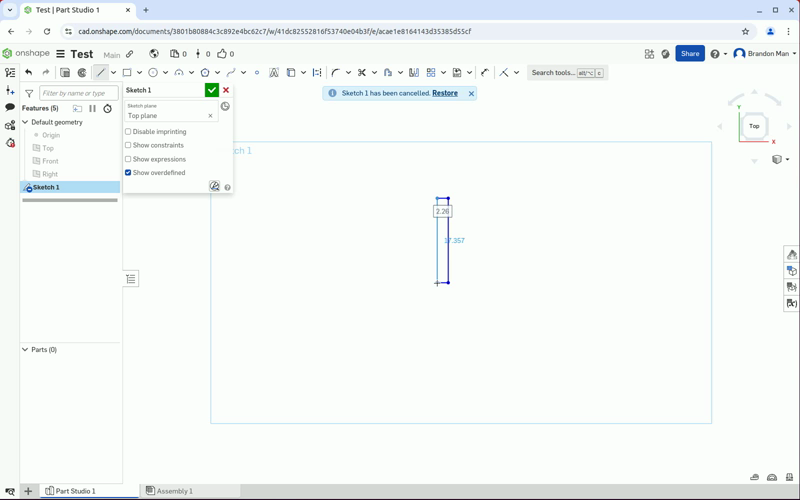
click(437, 282)
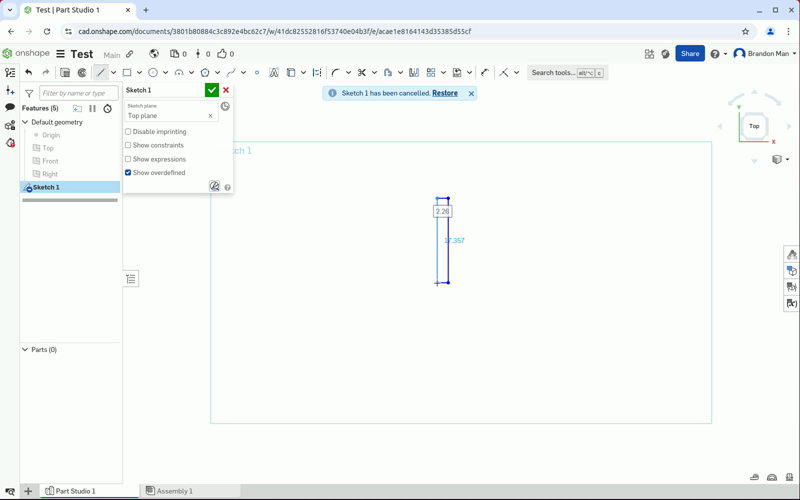
key(esc)
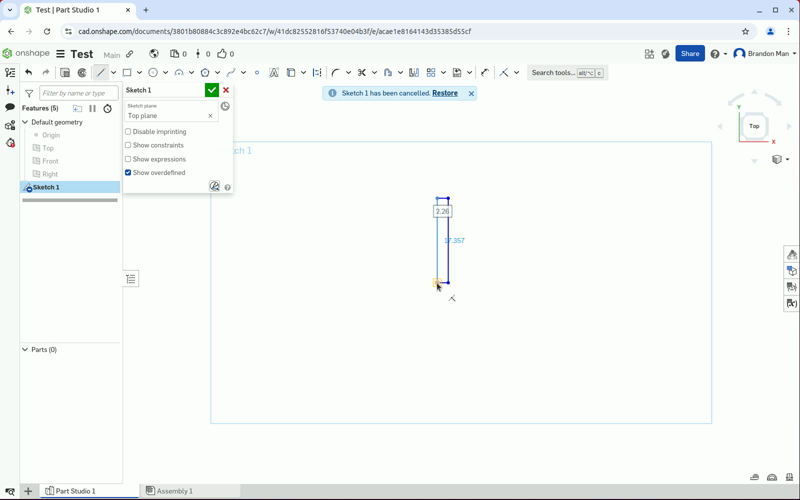
mouse_move(444, 272)
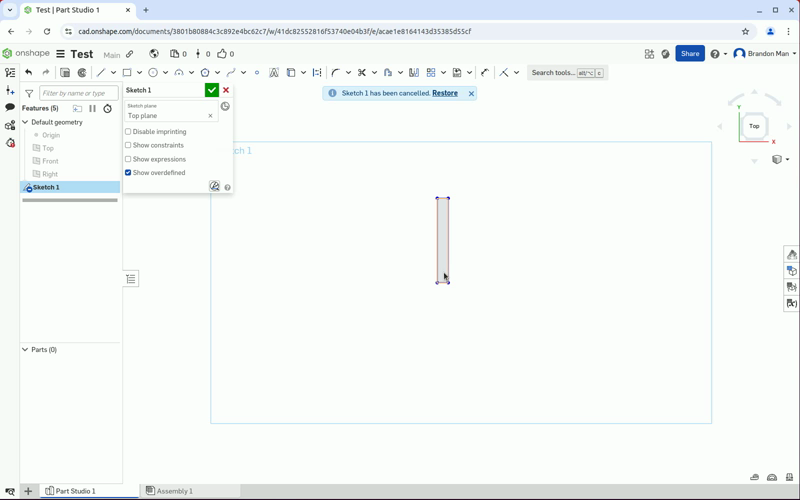
scroll(6)
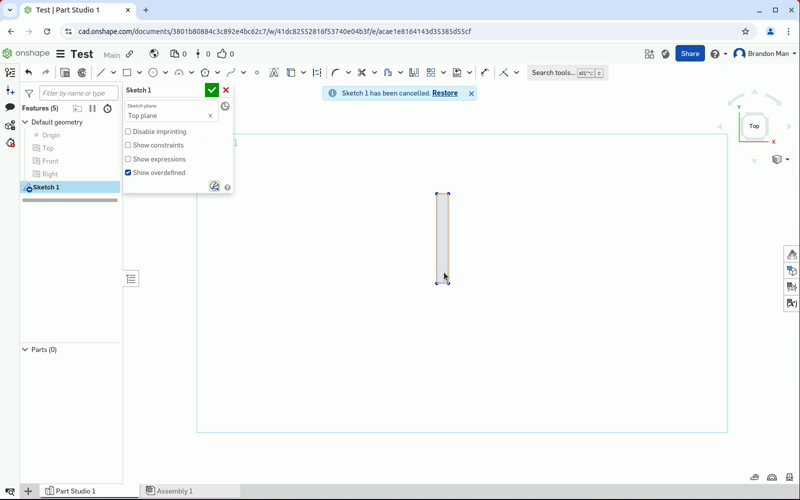
scroll(6)
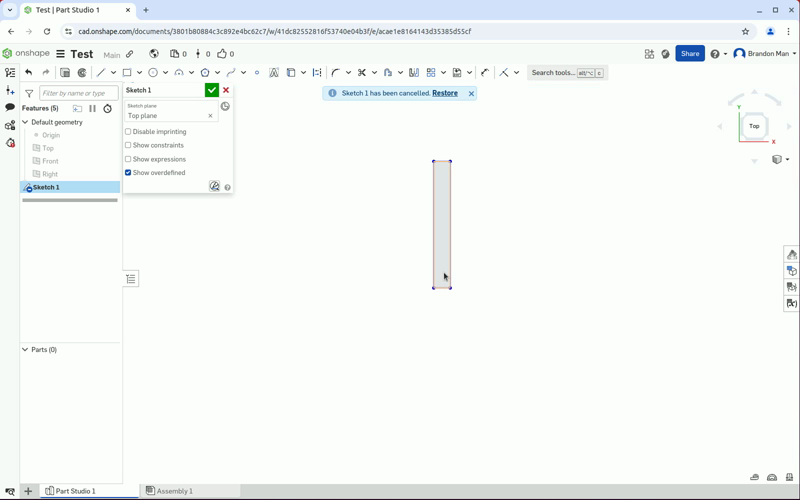
scroll(6)
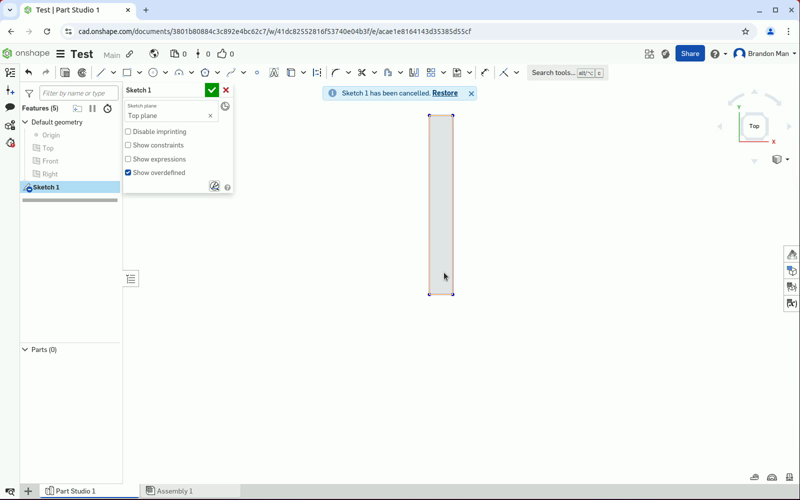
scroll(6)
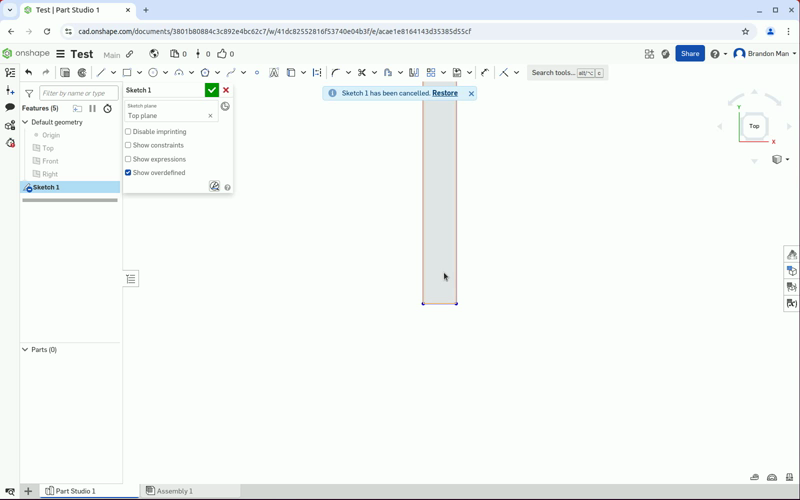
scroll(6)
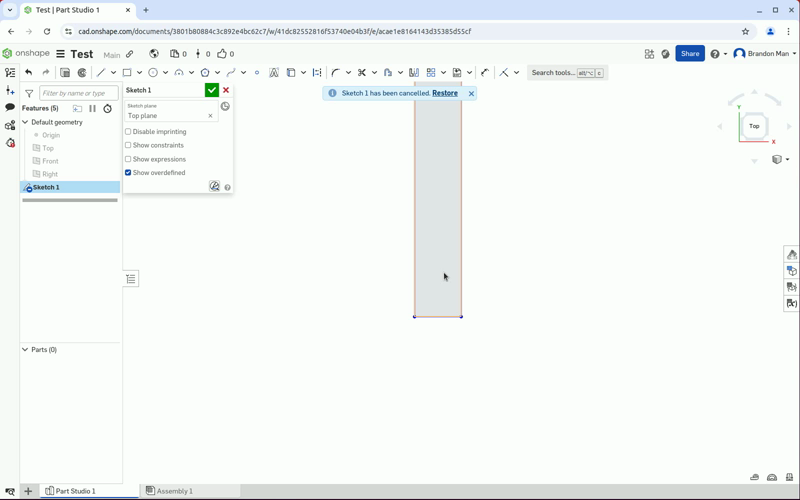
scroll(6)
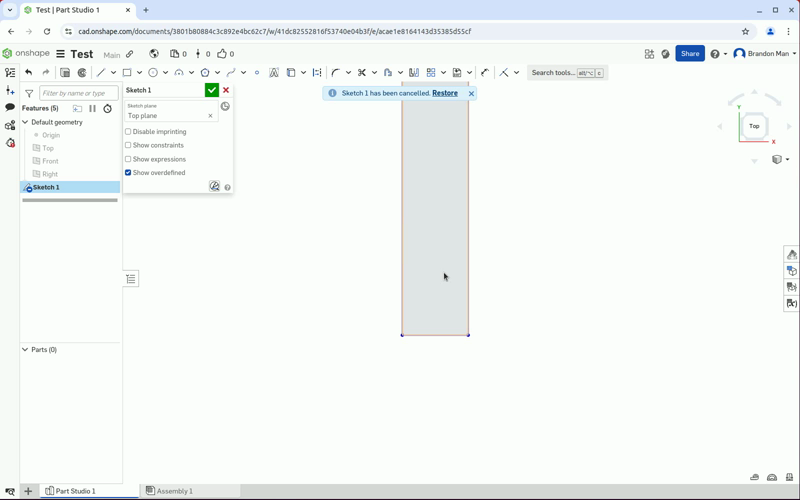
scroll(6)
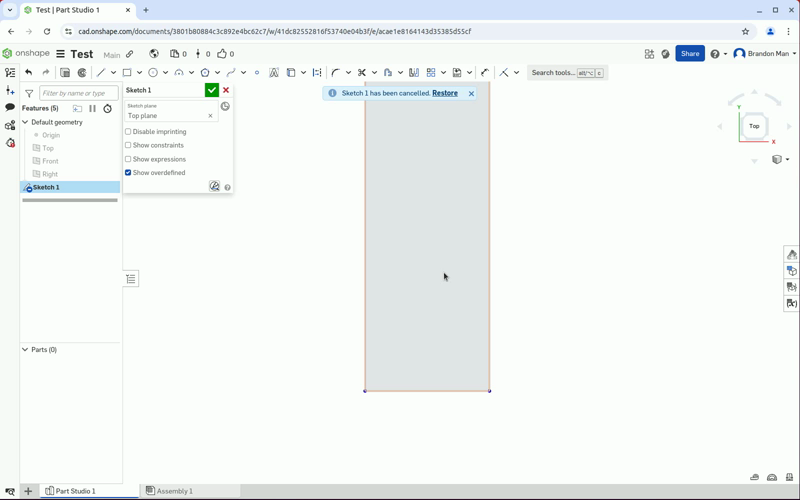
click(444, 272)
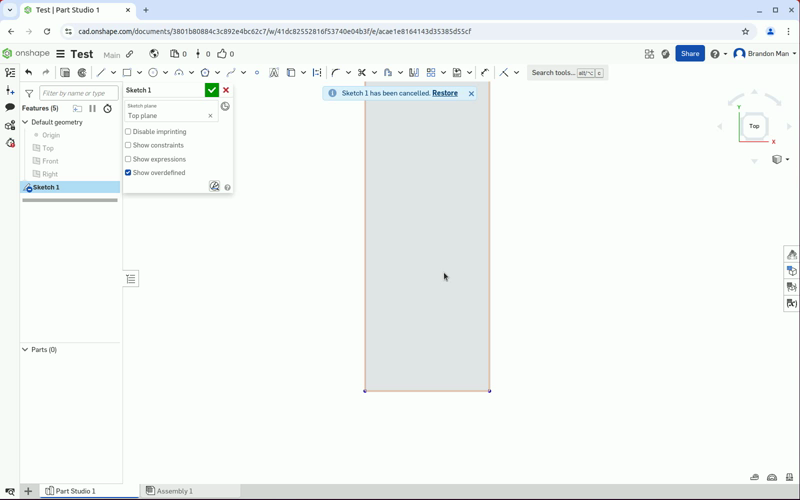
scroll(-6)
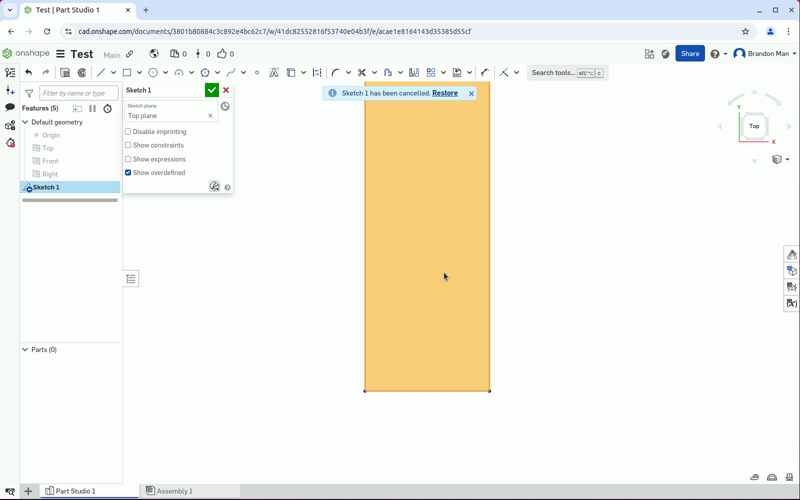
scroll(-6)
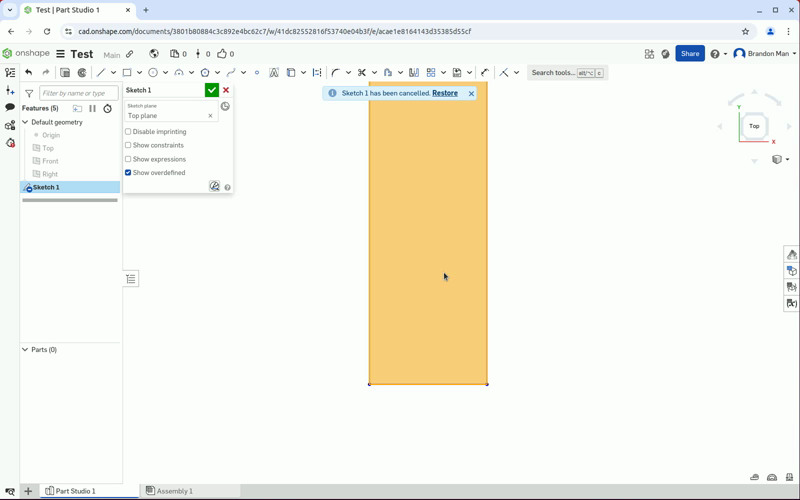
scroll(-6)
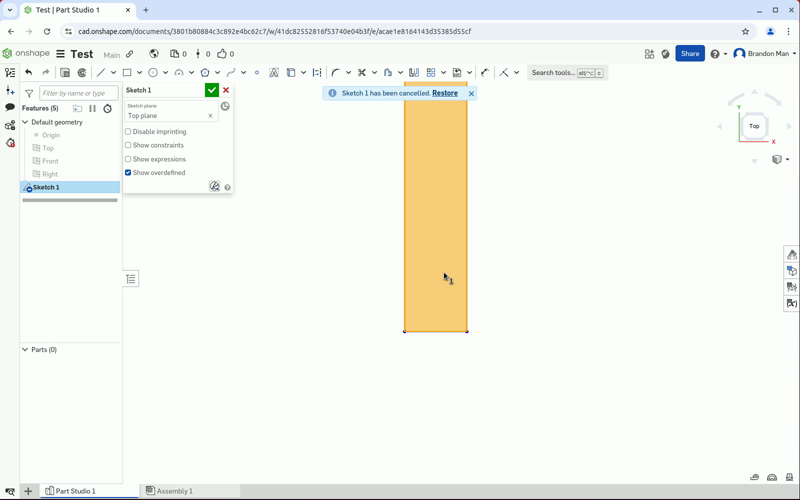
scroll(-6)
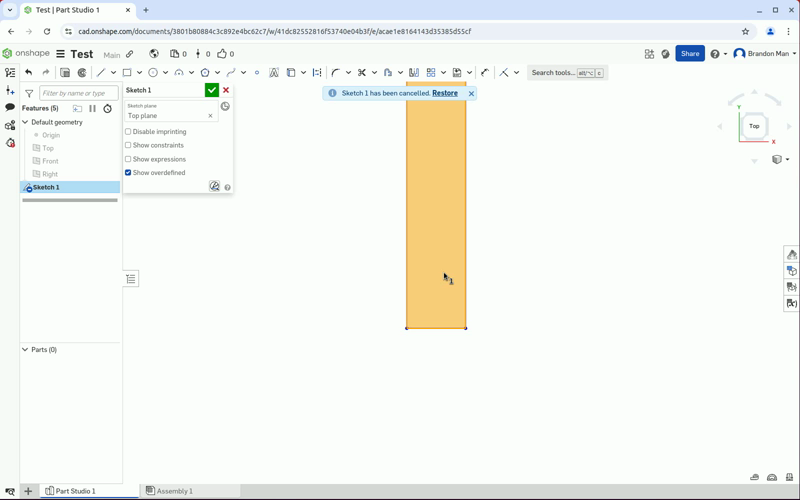
scroll(-6)
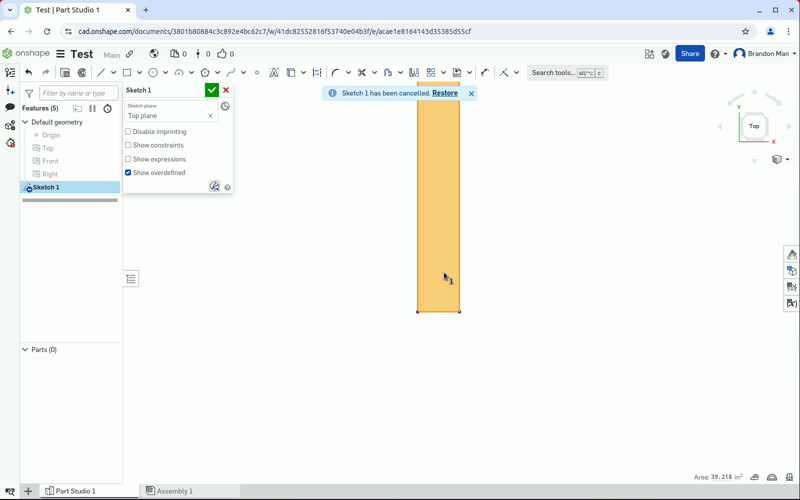
scroll(-6)
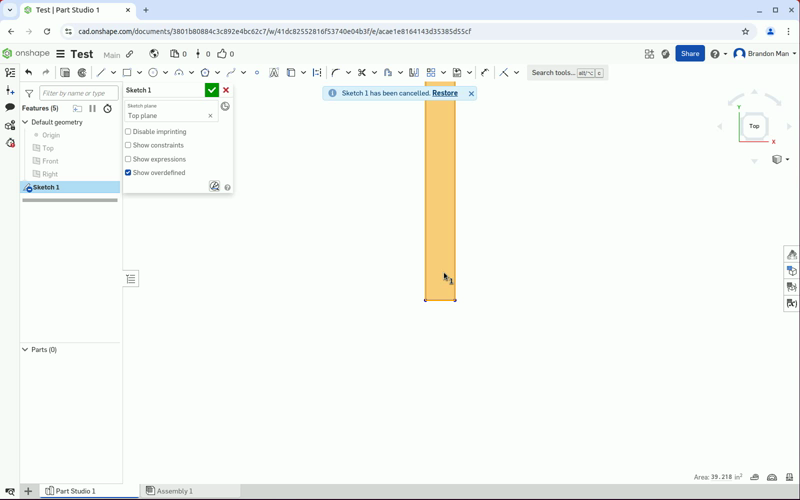
scroll(-6)
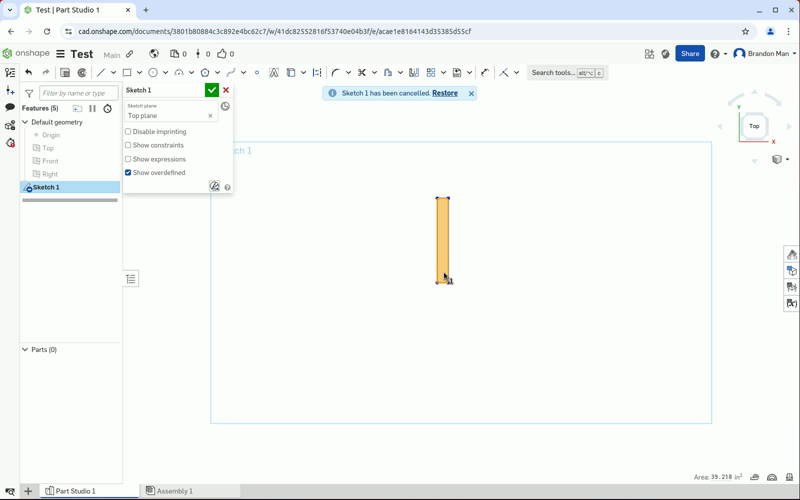
mouse_move(73, 352)
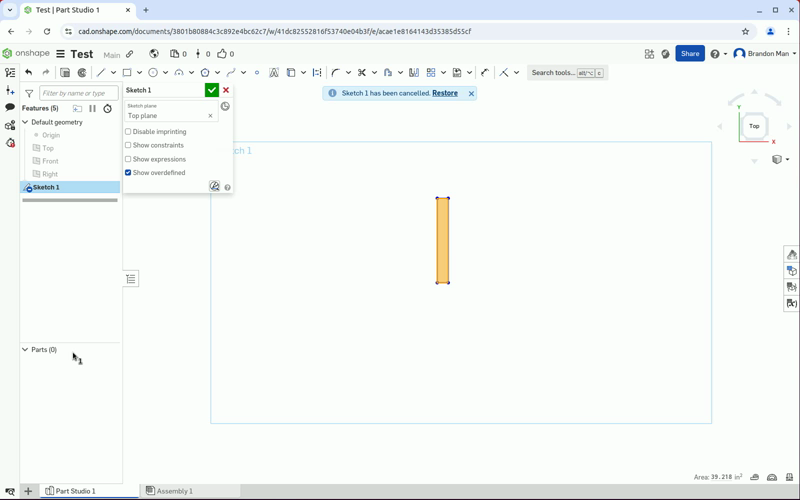
key(shift+y)
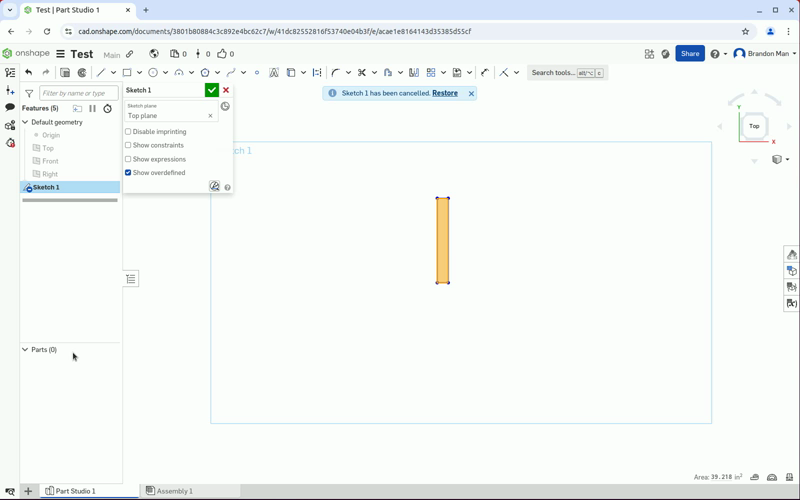
key(shift+e)
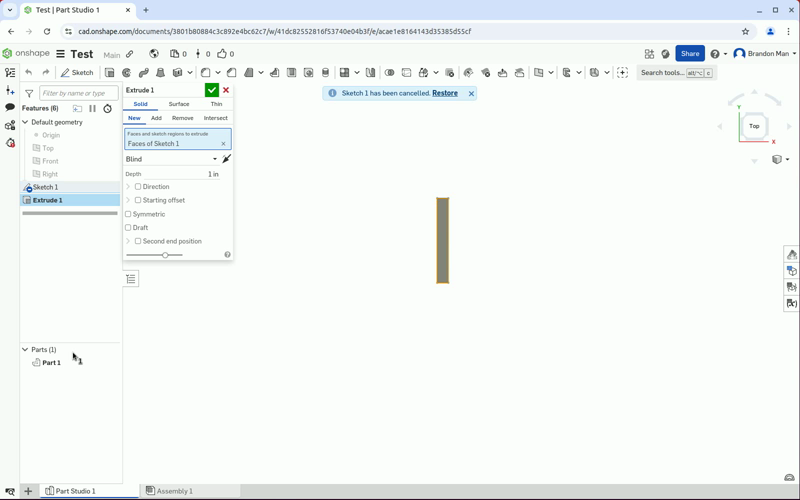
mouse_move(143, 106)
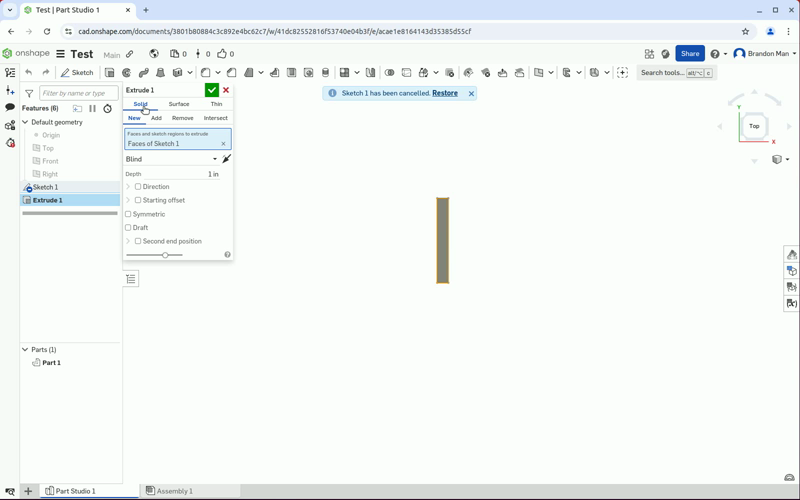
click(143, 106)
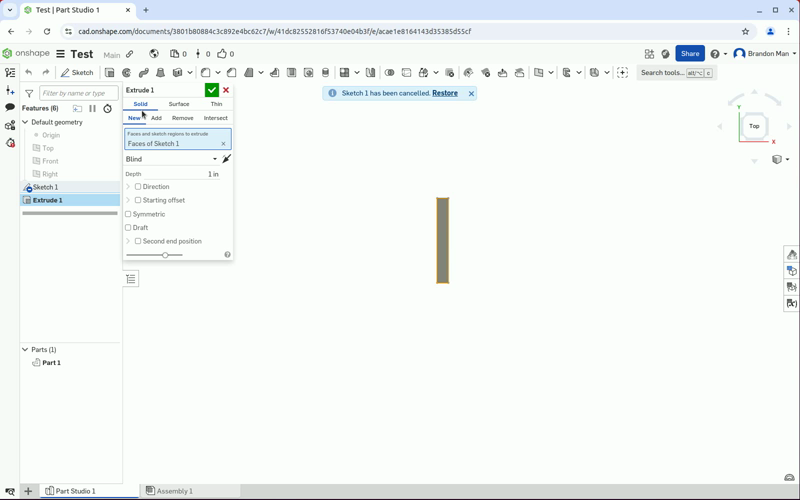
mouse_move(137, 120)
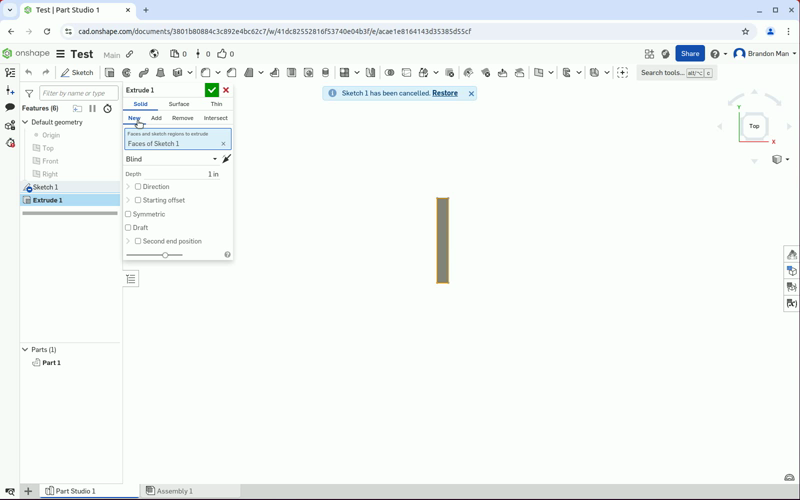
click(137, 120)
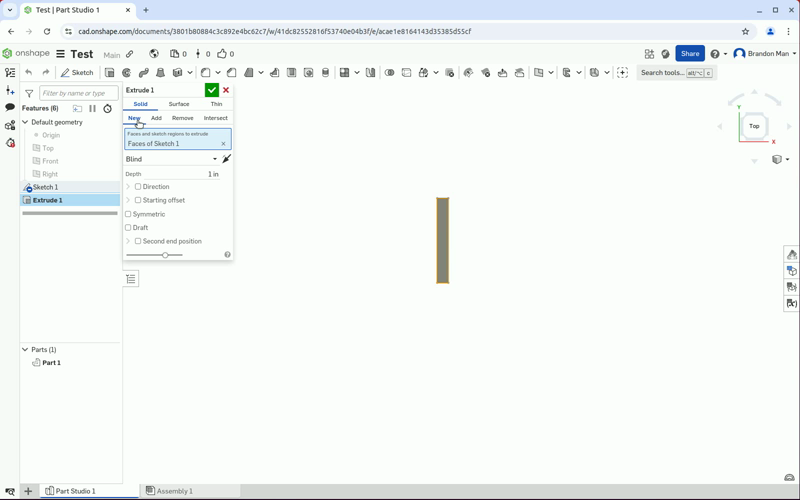
key(tab, 4)
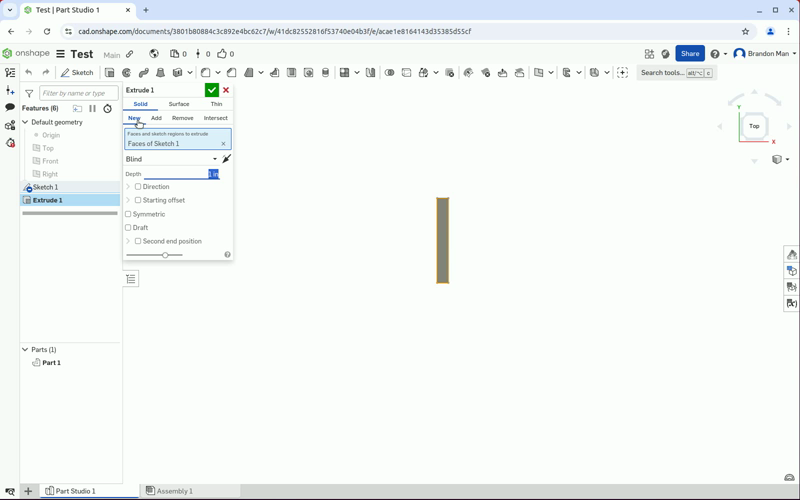
text(23.108)
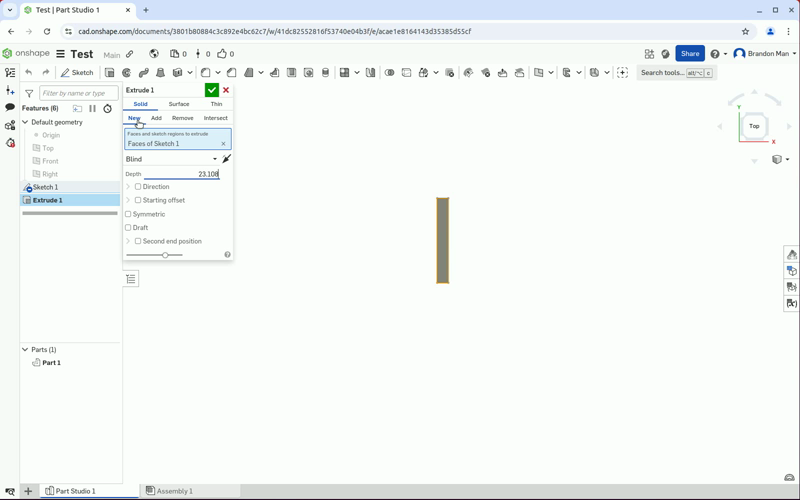
key(enter)
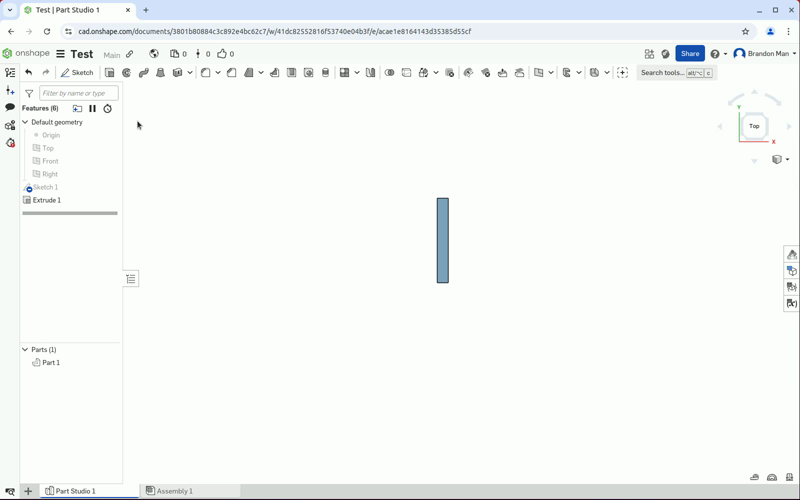
key(shift+h)
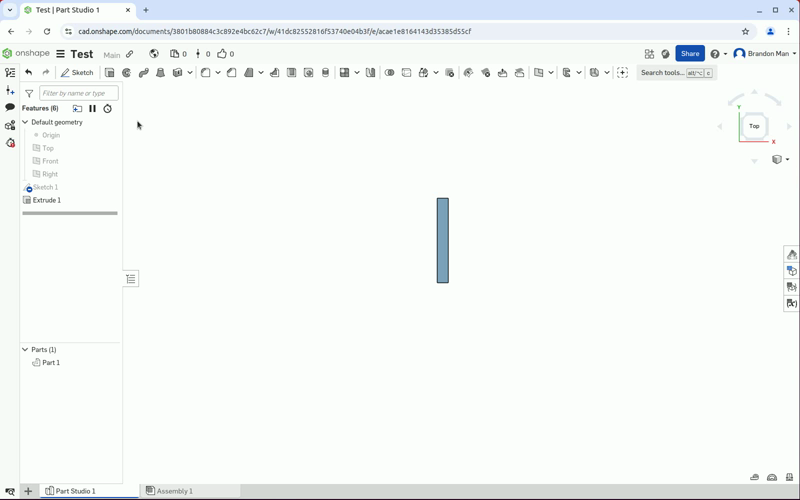
key(shift+h)
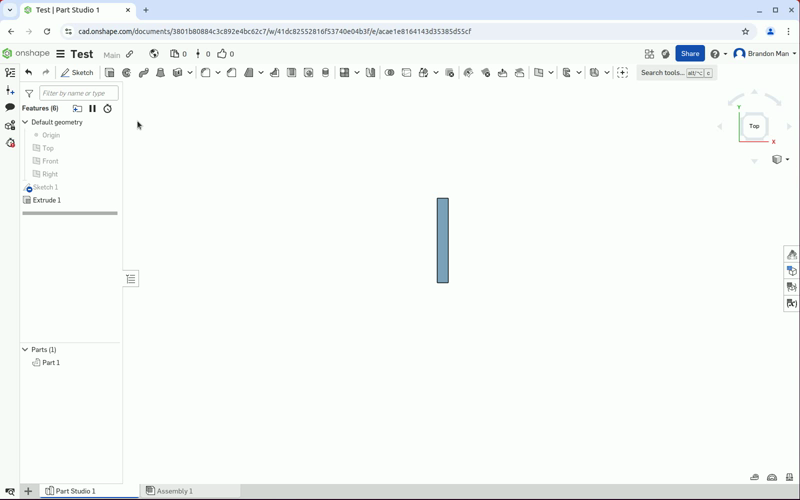
mouse_move(73, 189)
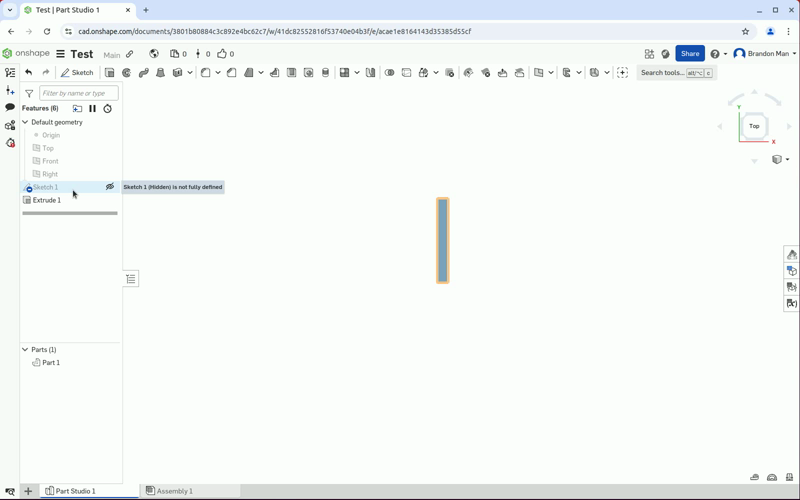
click(73, 189)
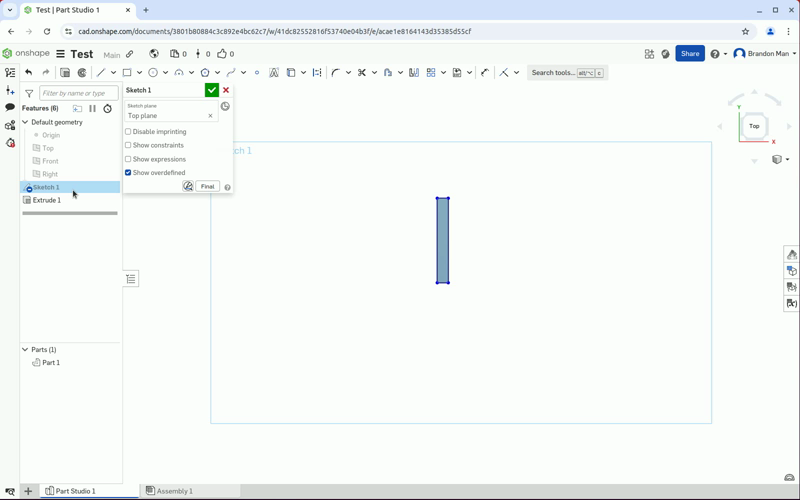
mouse_move(229, 92)
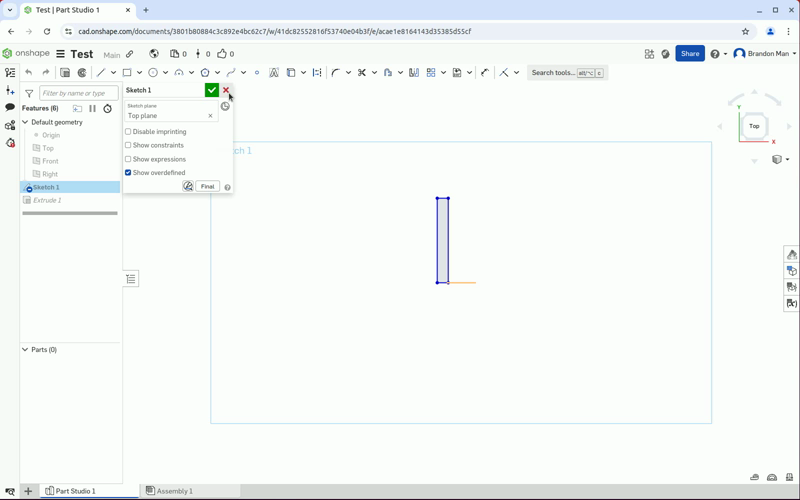
click(229, 92)
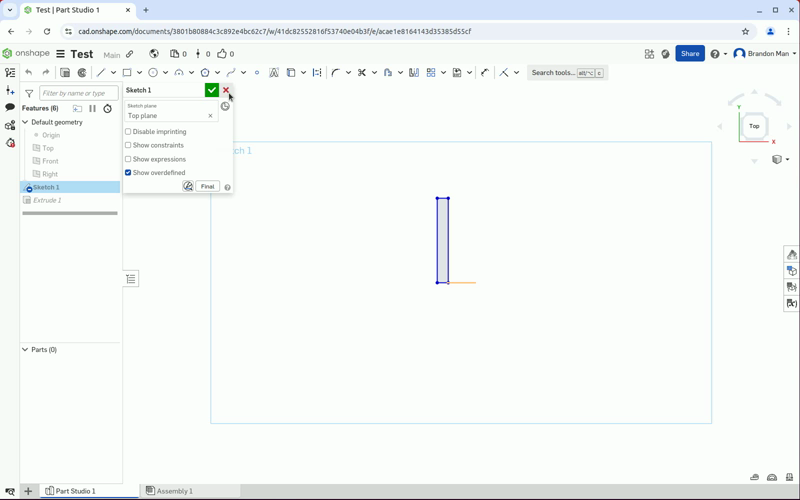
key(shift+s)
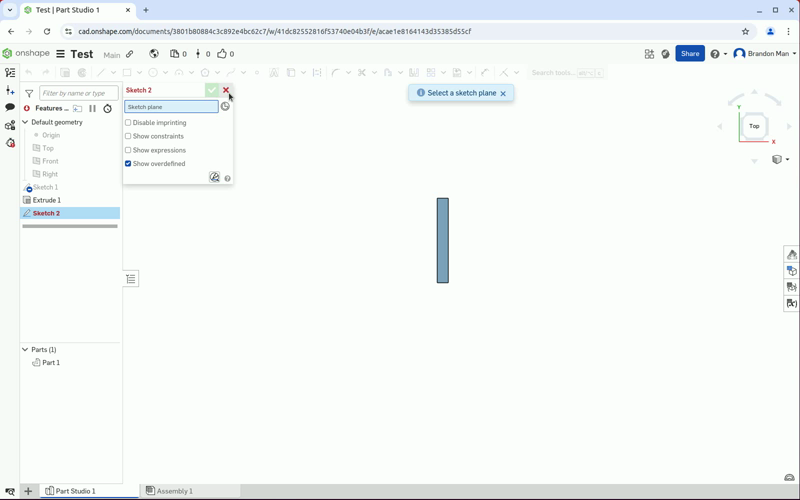
mouse_move(73, 150)
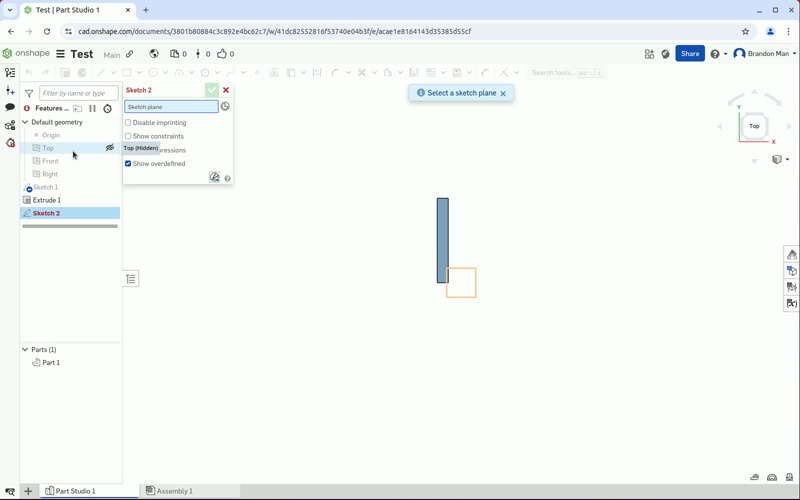
click(73, 150)
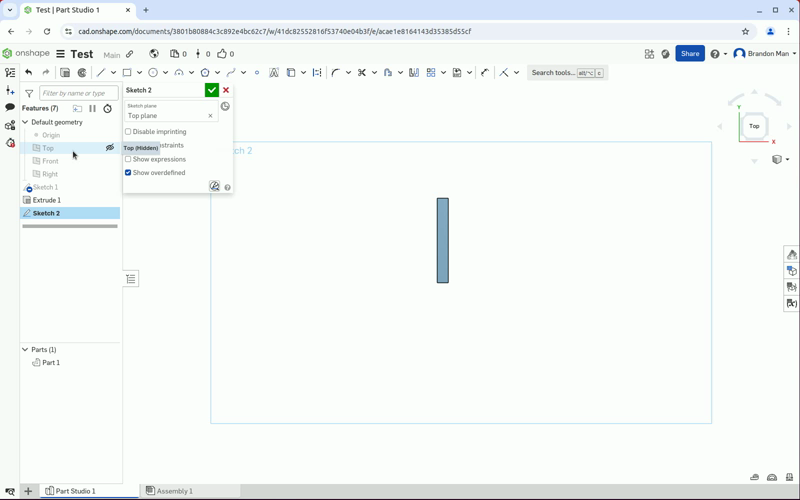
mouse_move(73, 352)
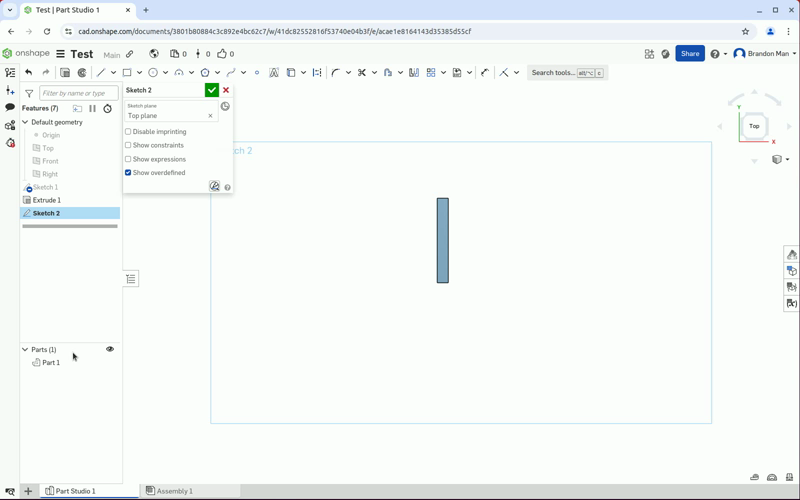
key(y)
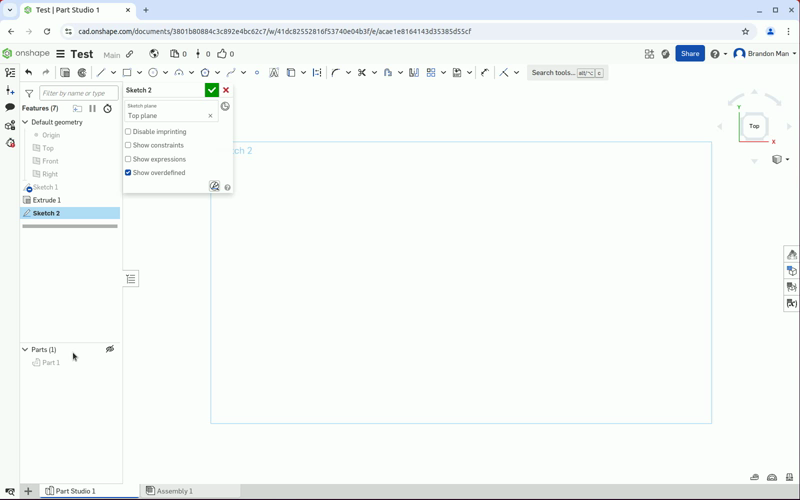
key(l)
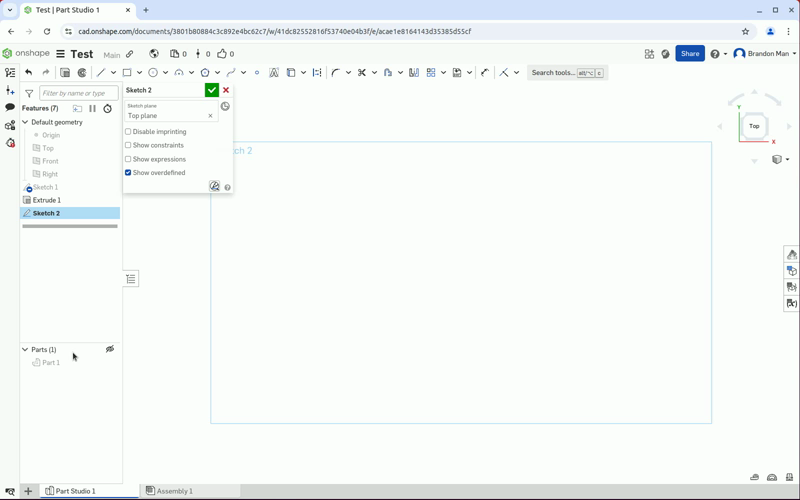
key_down(shift)
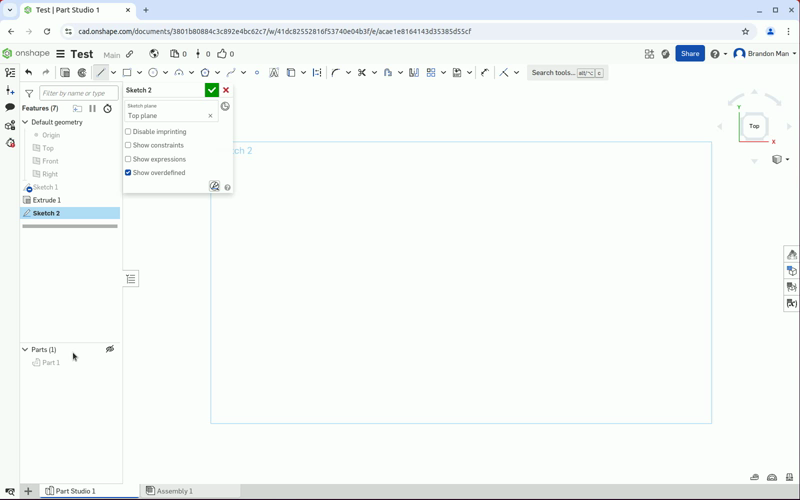
mouse_move(464, 282)
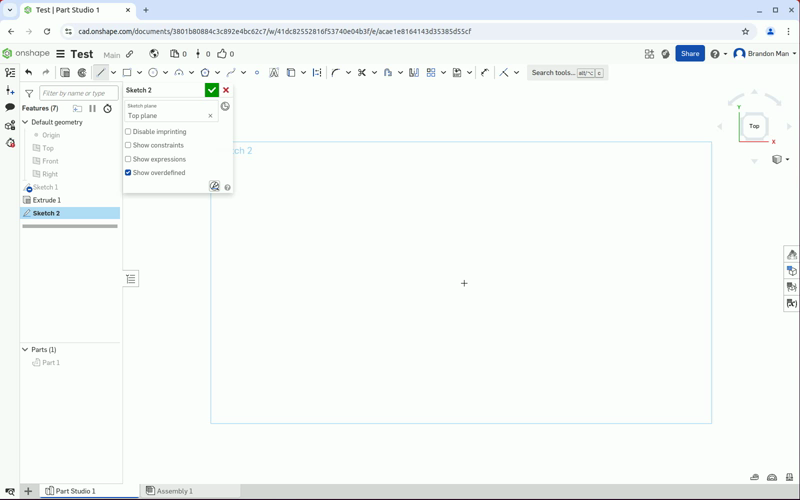
click(464, 282)
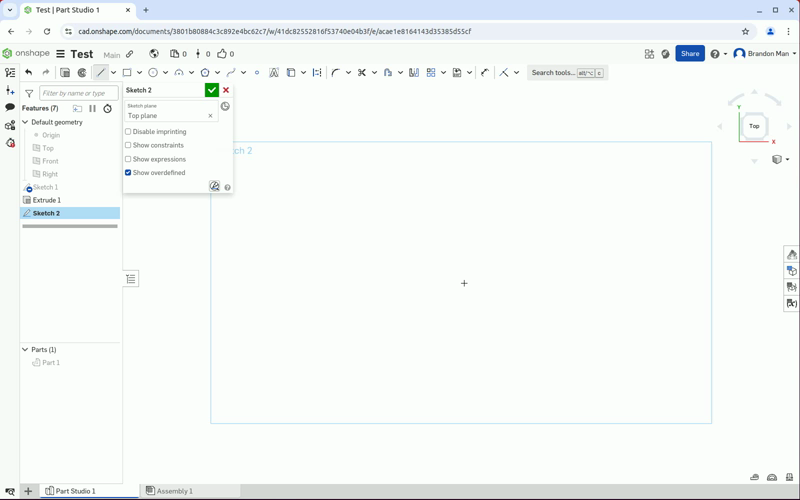
key_up(shift)
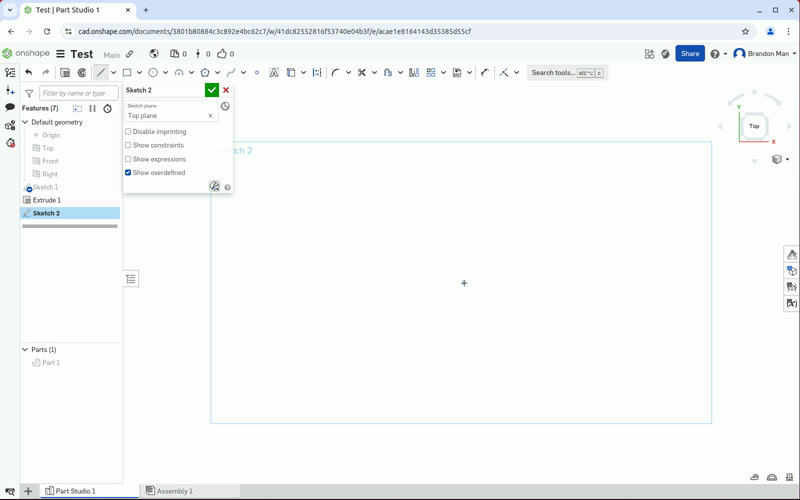
key_down(shift)
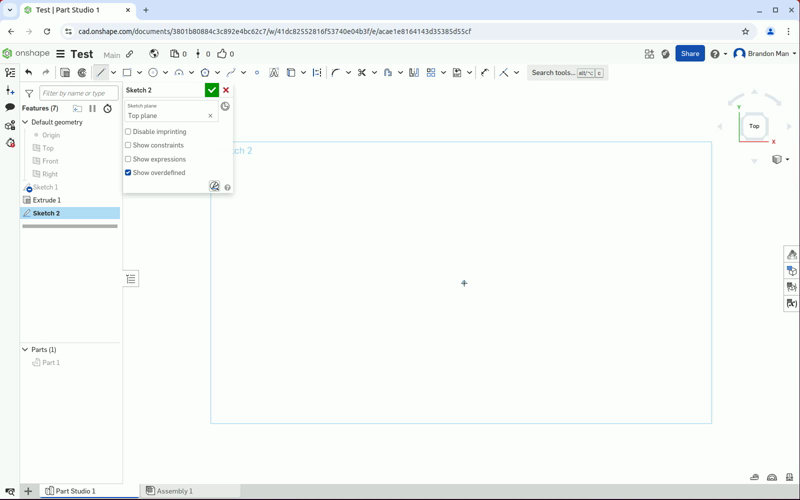
mouse_move(494, 282)
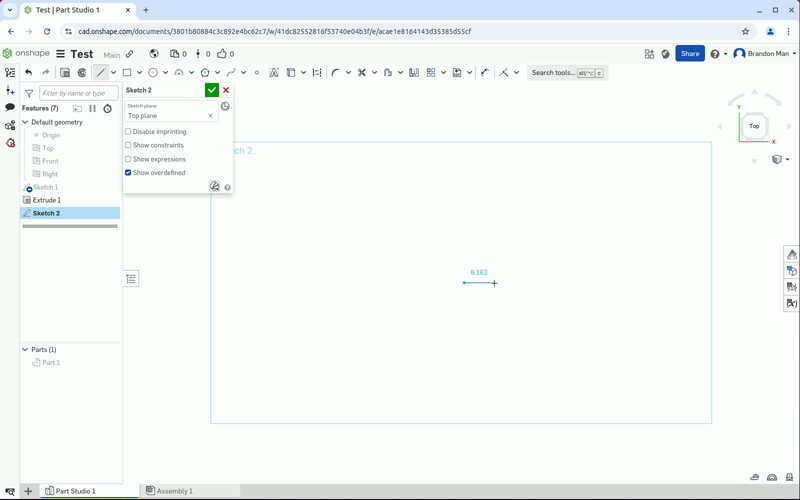
mouse_move(474, 282)
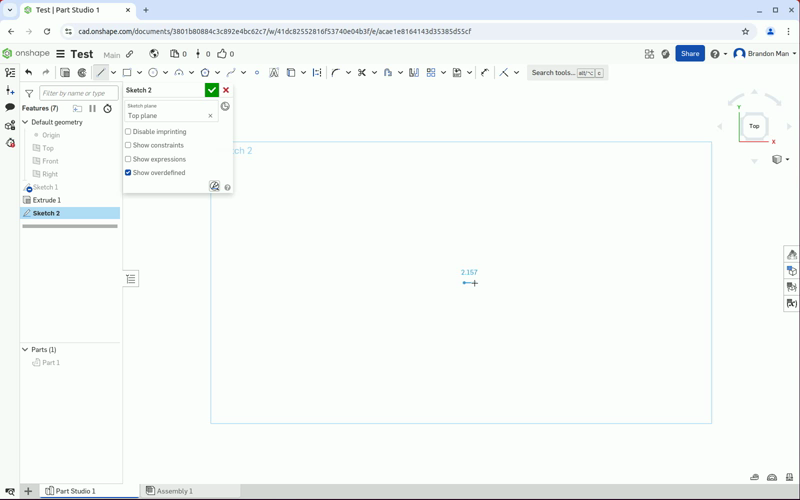
click(474, 282)
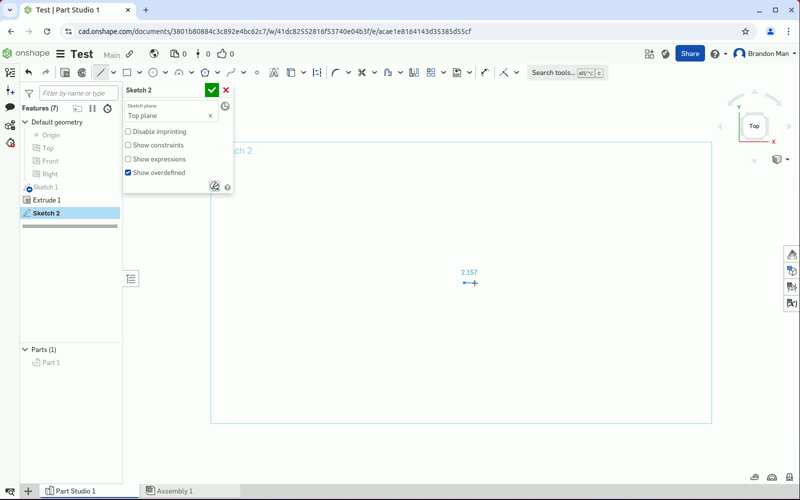
key_up(shift)
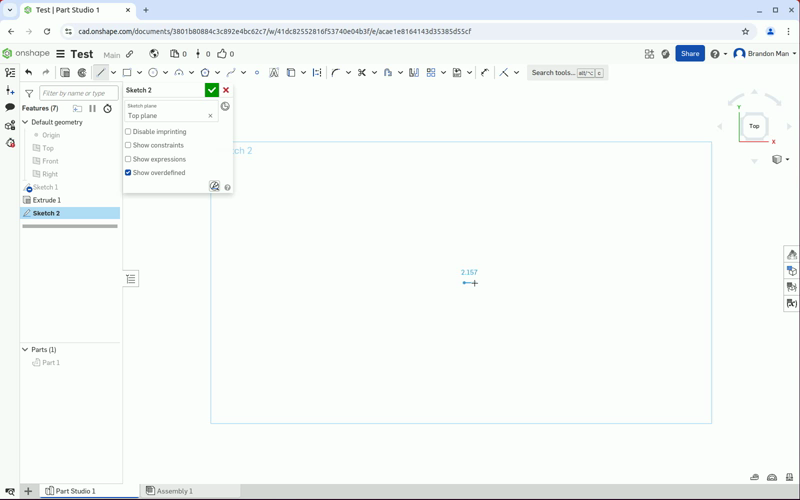
key_down(shift)
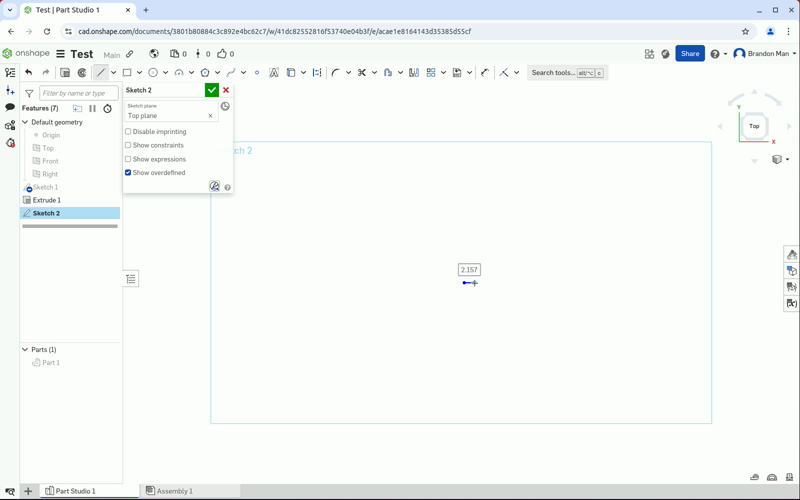
mouse_move(474, 198)
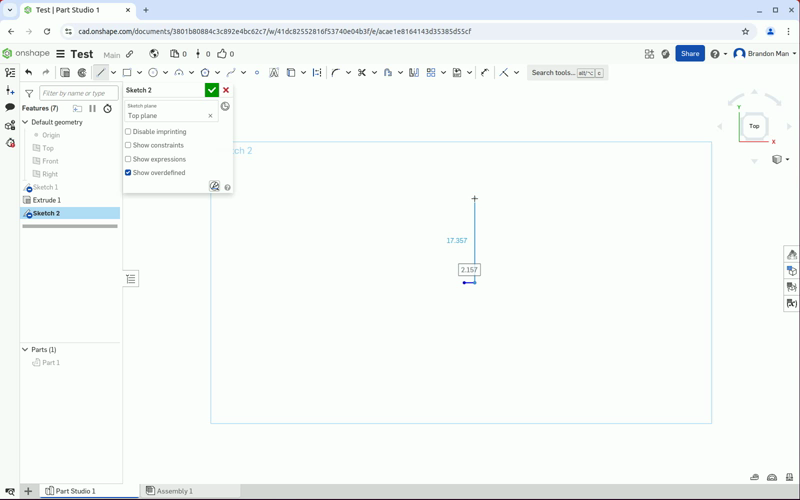
click(474, 198)
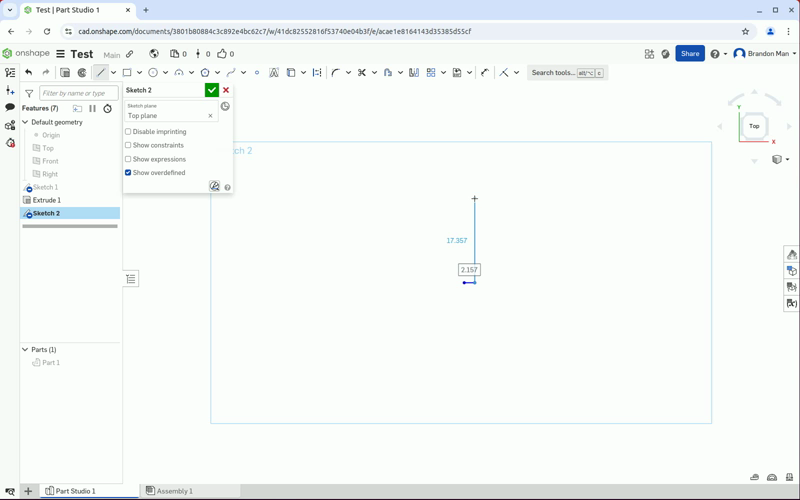
key_up(shift)
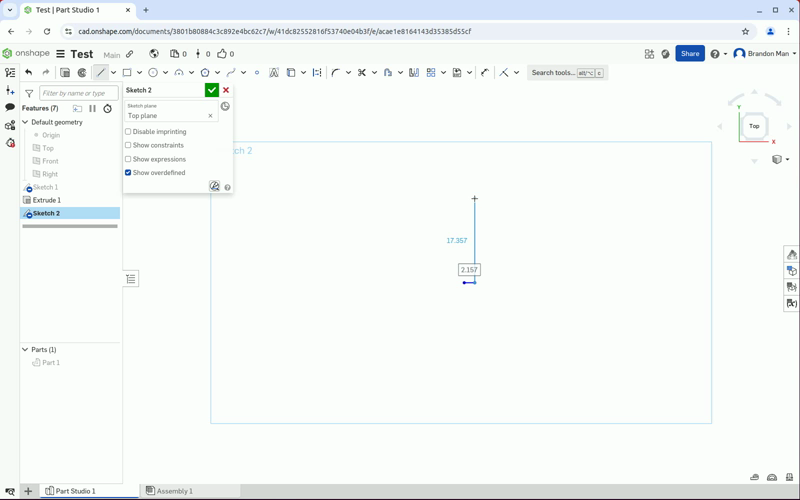
key_down(shift)
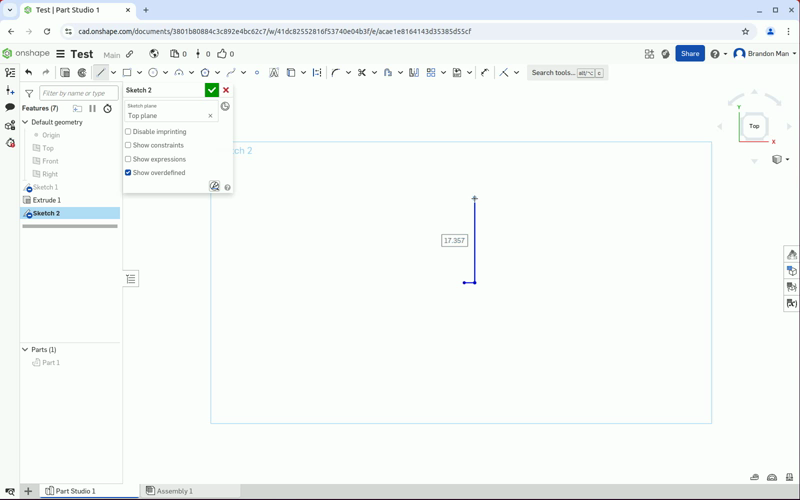
mouse_move(504, 198)
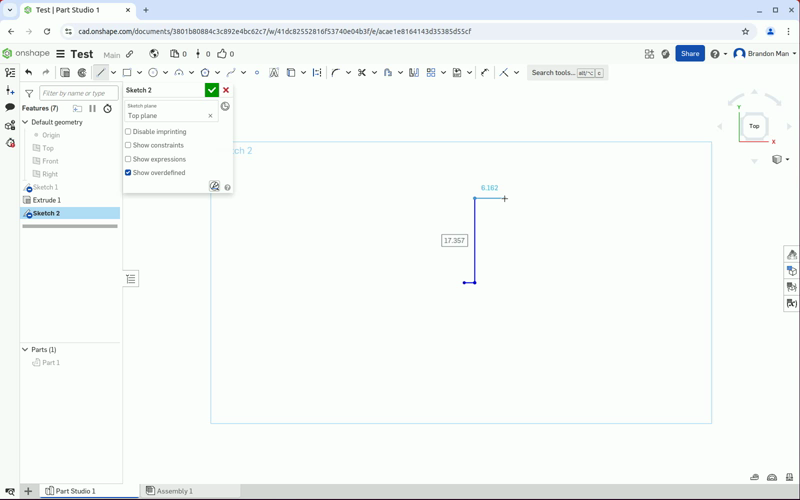
mouse_move(464, 198)
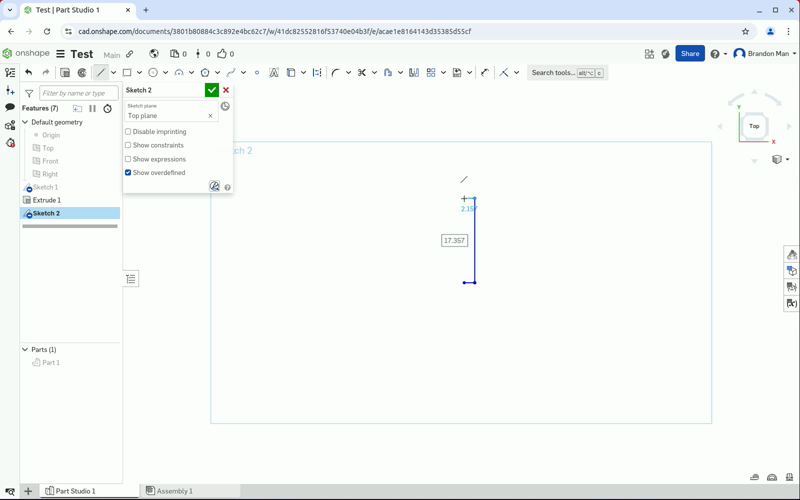
click(464, 198)
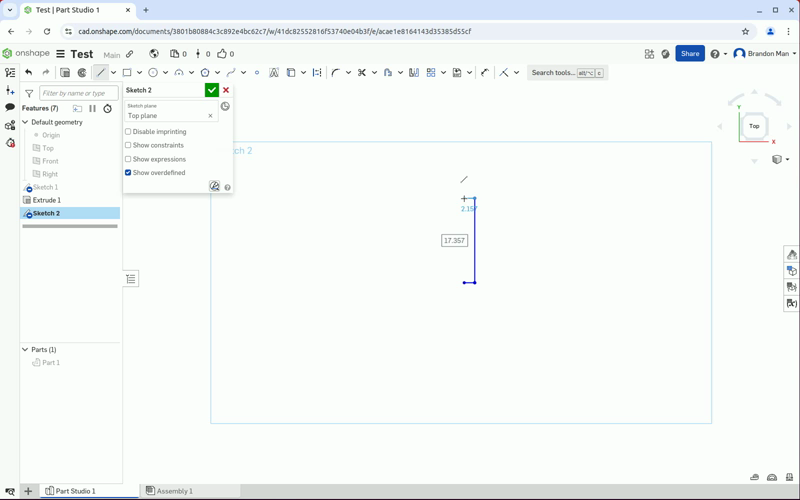
key_up(shift)
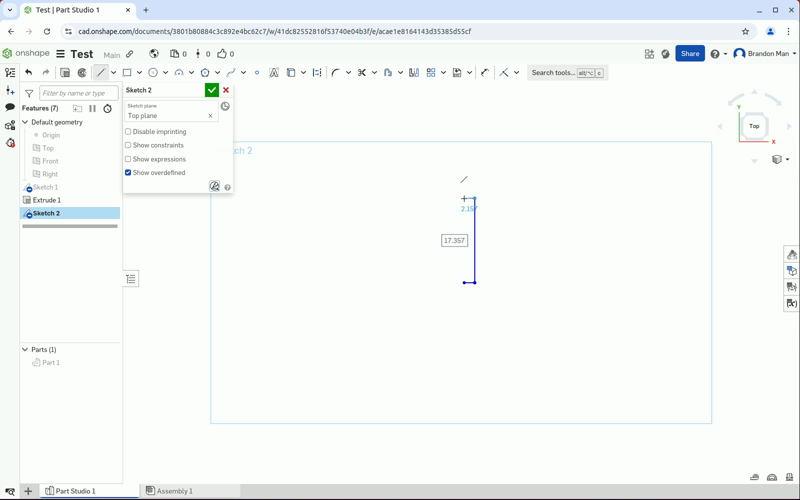
key_down(shift)
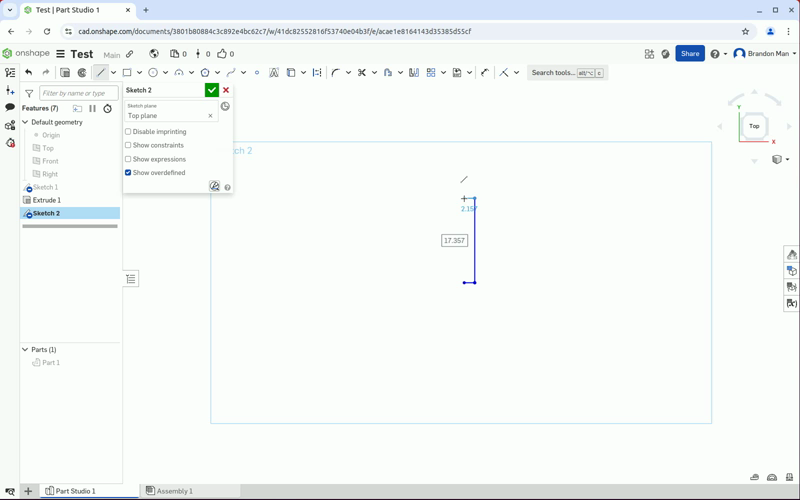
mouse_move(464, 282)
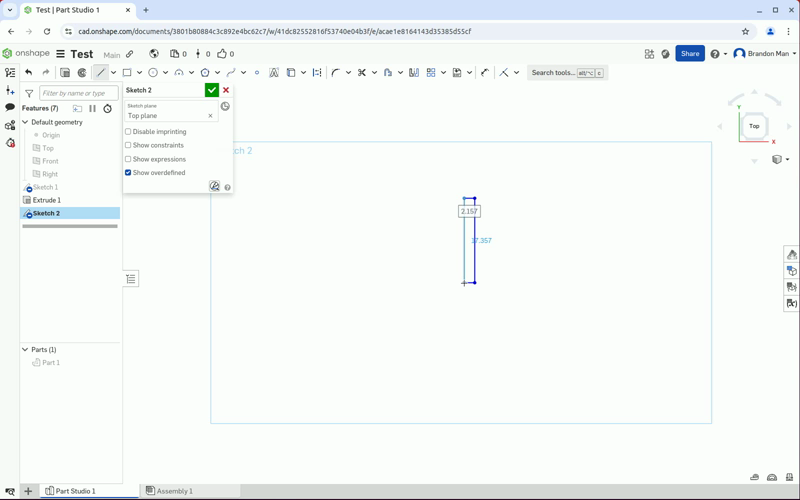
key_up(shift)
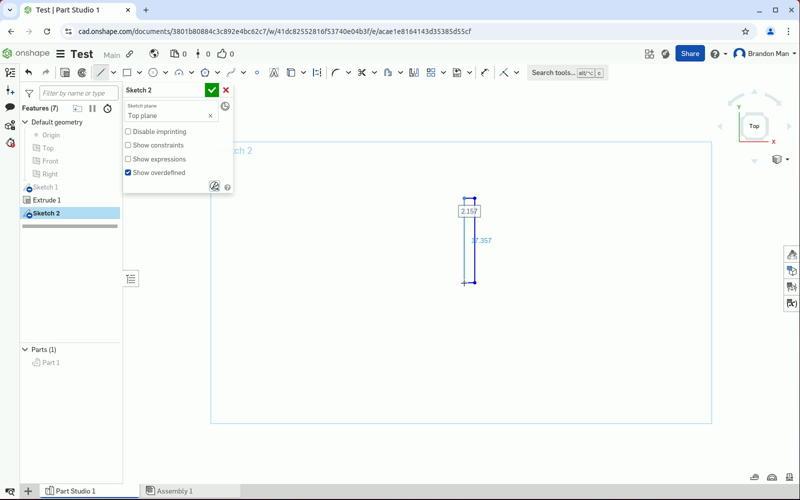
click(464, 282)
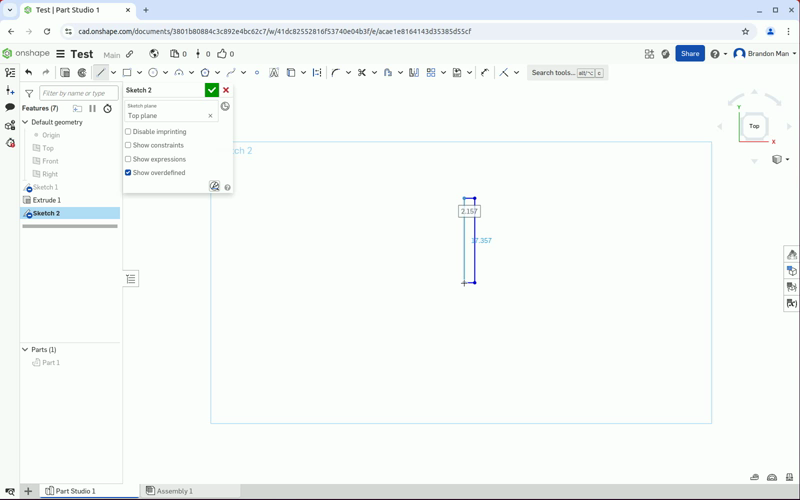
key(esc)
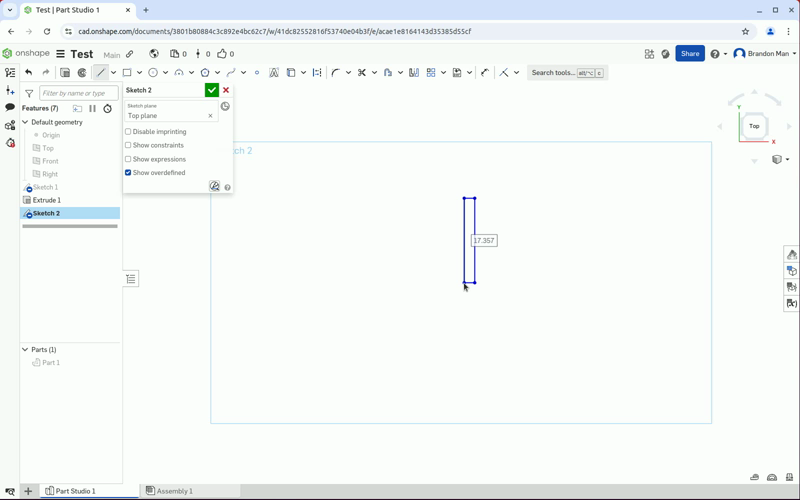
mouse_move(466, 268)
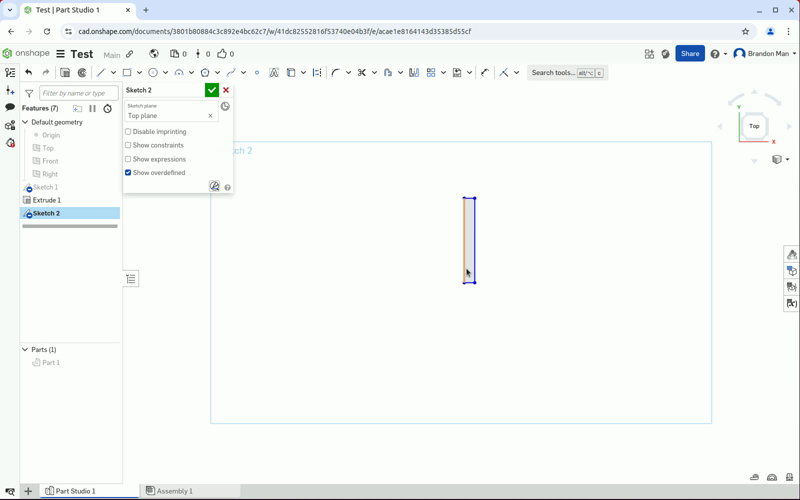
scroll(6)
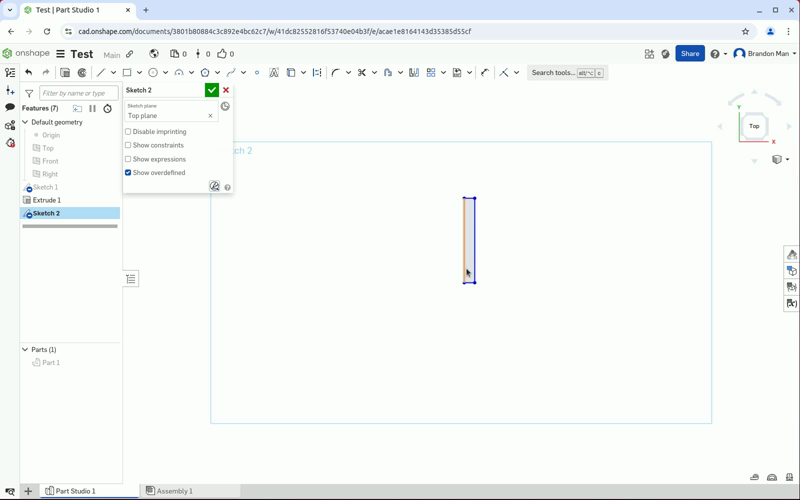
scroll(6)
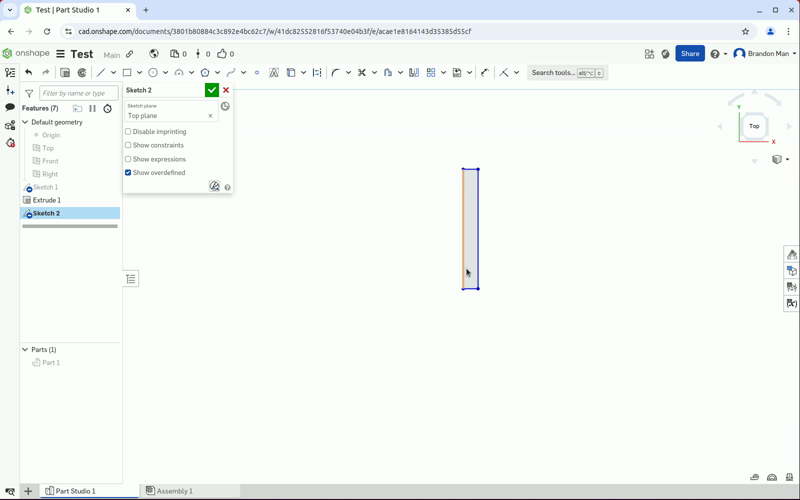
scroll(6)
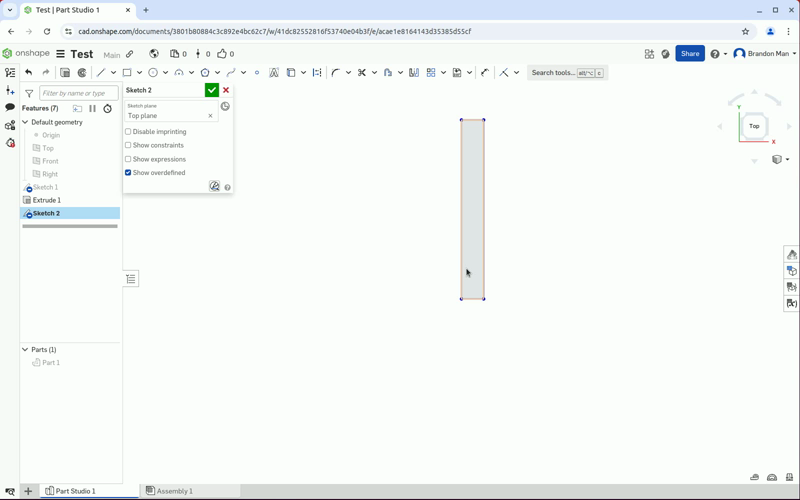
scroll(6)
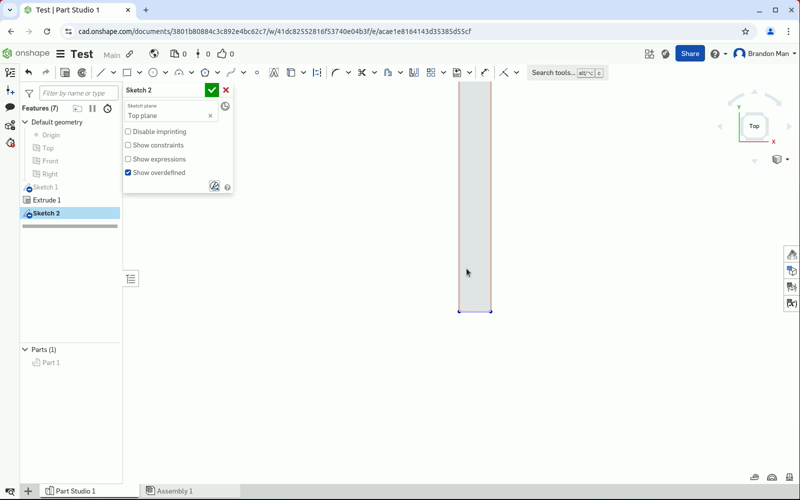
scroll(6)
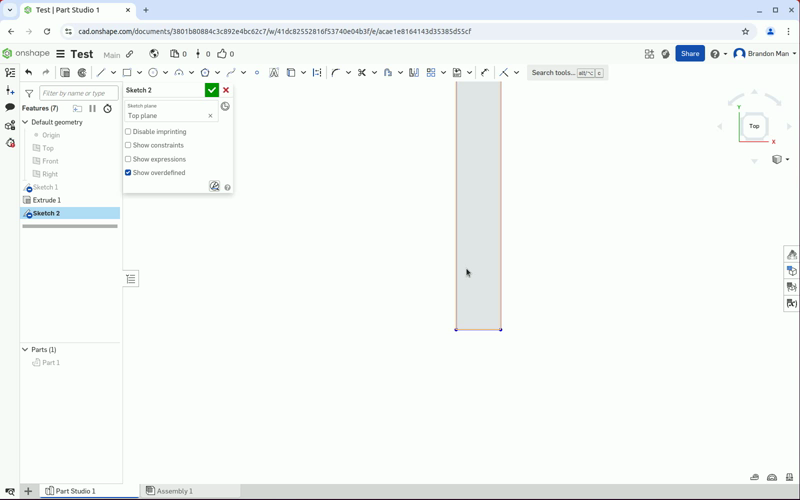
scroll(6)
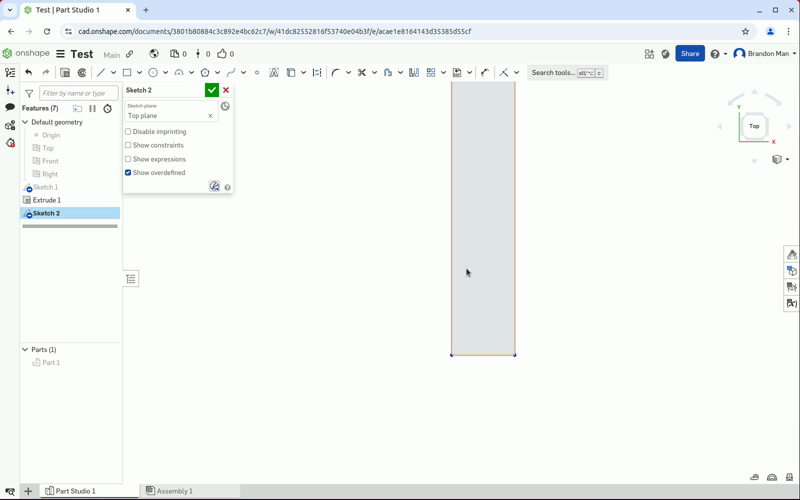
scroll(6)
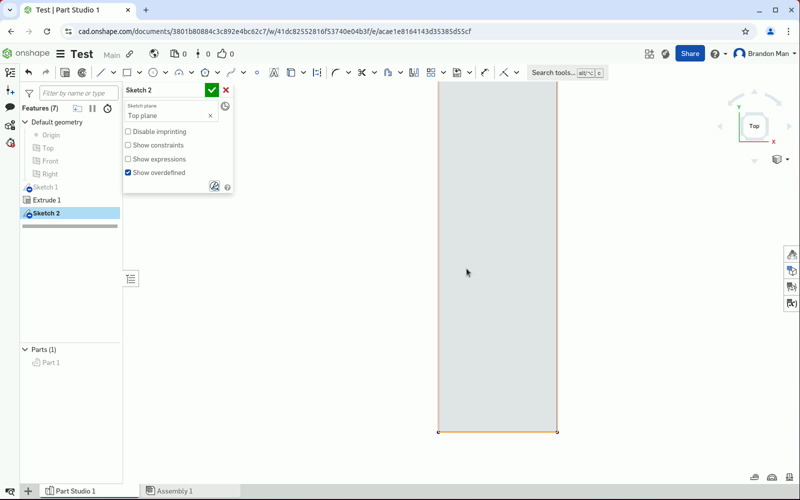
click(466, 268)
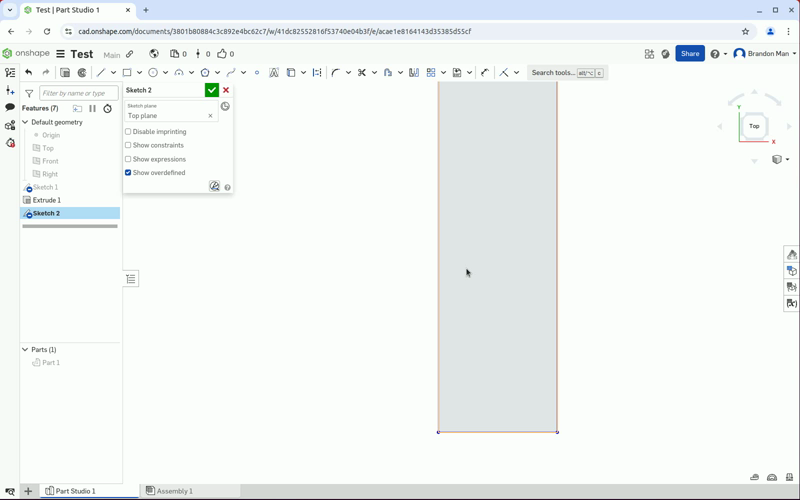
scroll(-6)
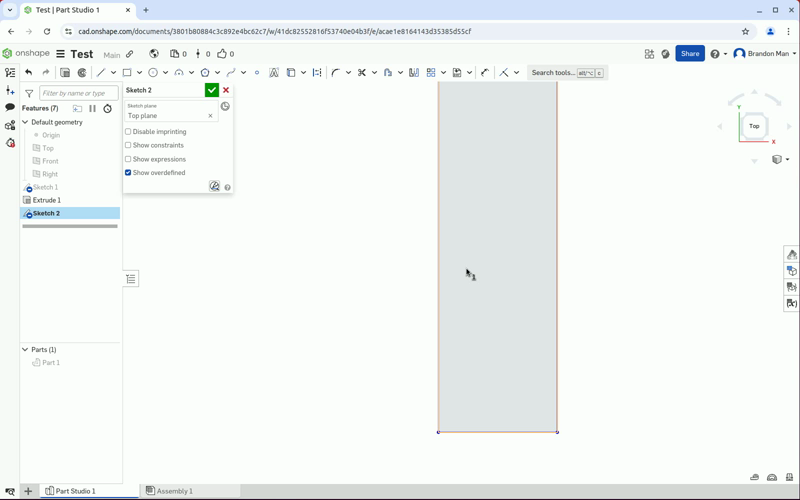
scroll(-6)
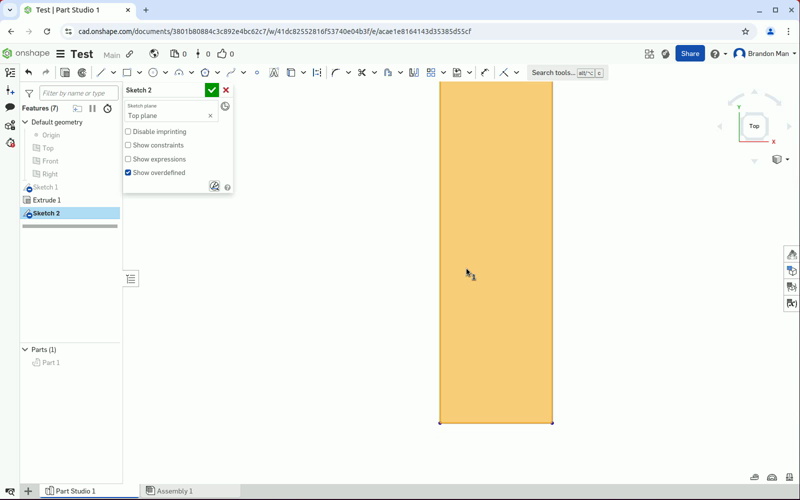
scroll(-6)
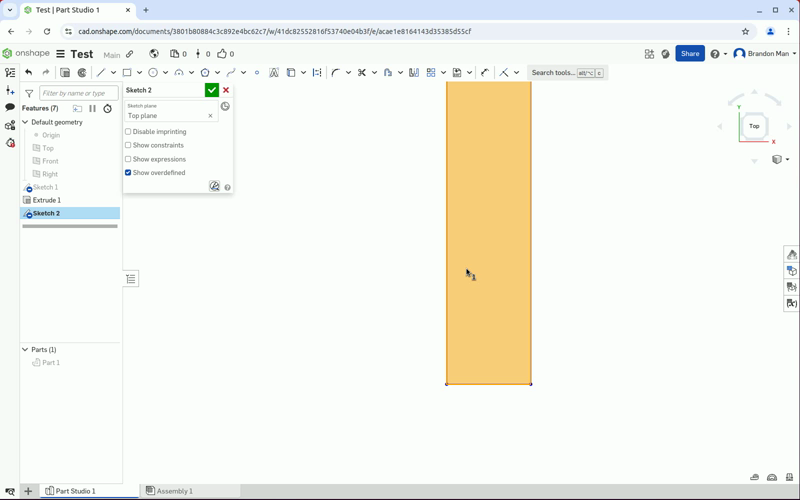
scroll(-6)
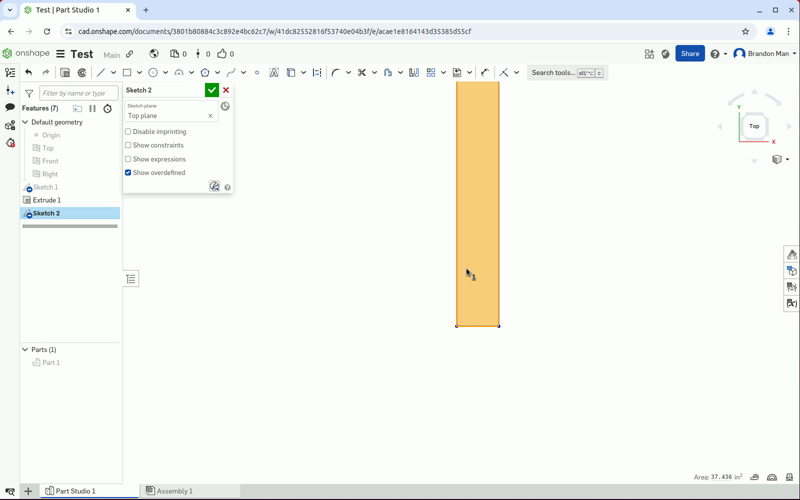
scroll(-6)
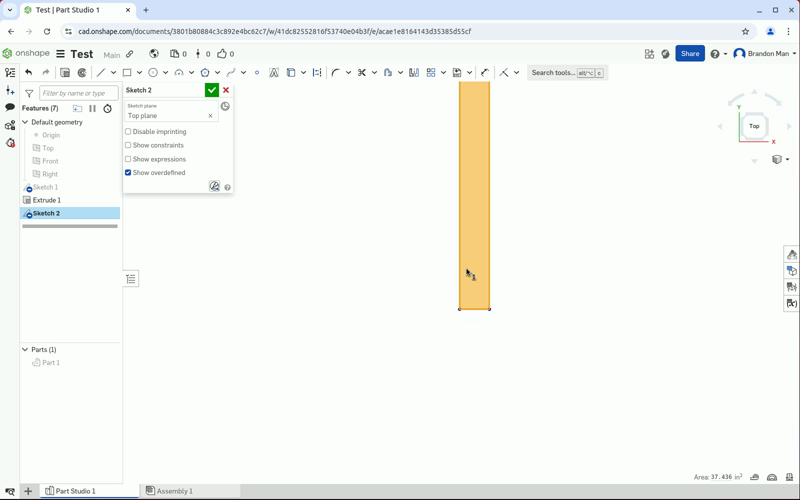
scroll(-6)
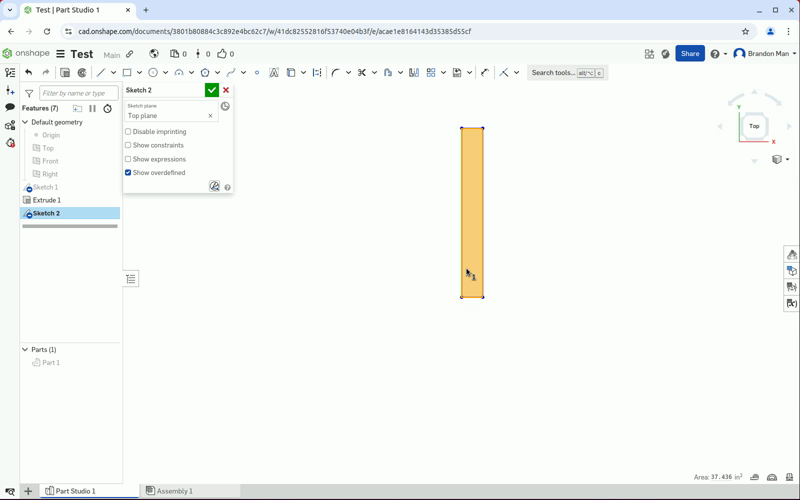
scroll(-6)
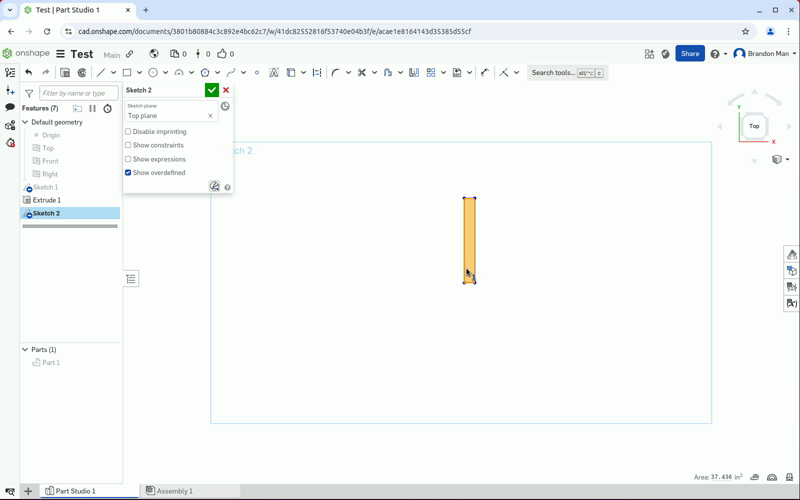
mouse_move(73, 352)
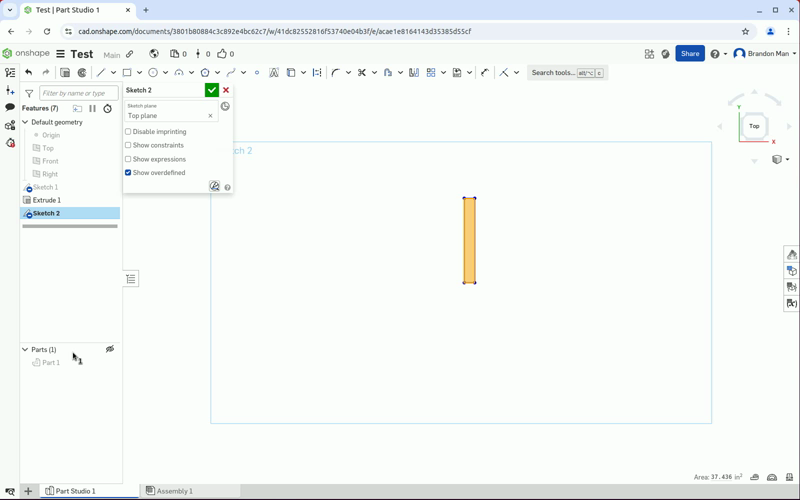
key(shift+y)
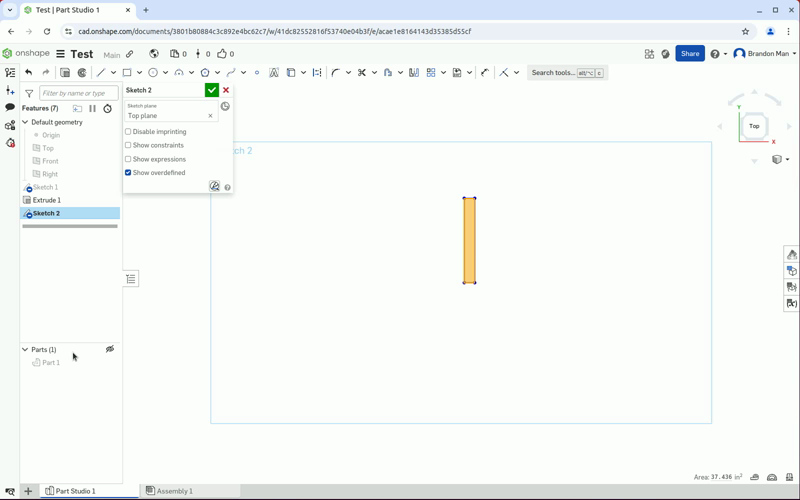
key(shift+e)
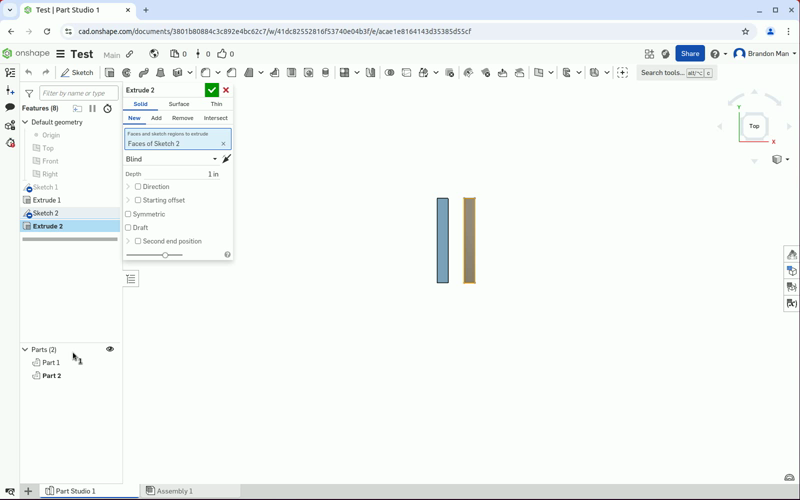
mouse_move(143, 106)
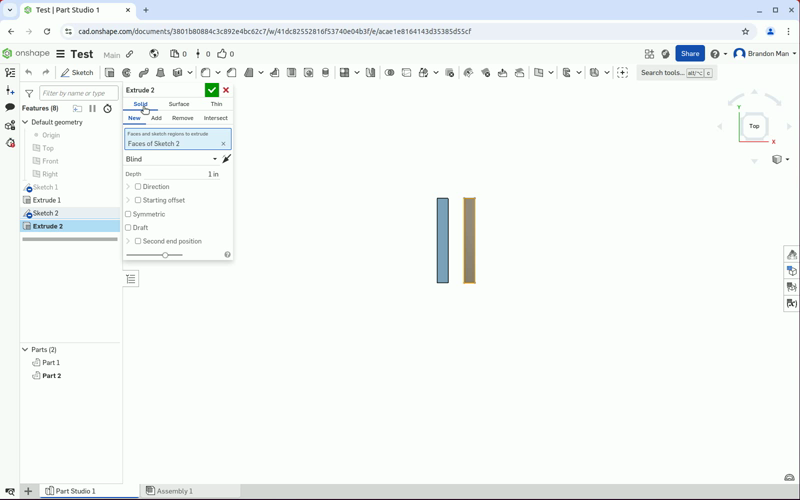
click(143, 106)
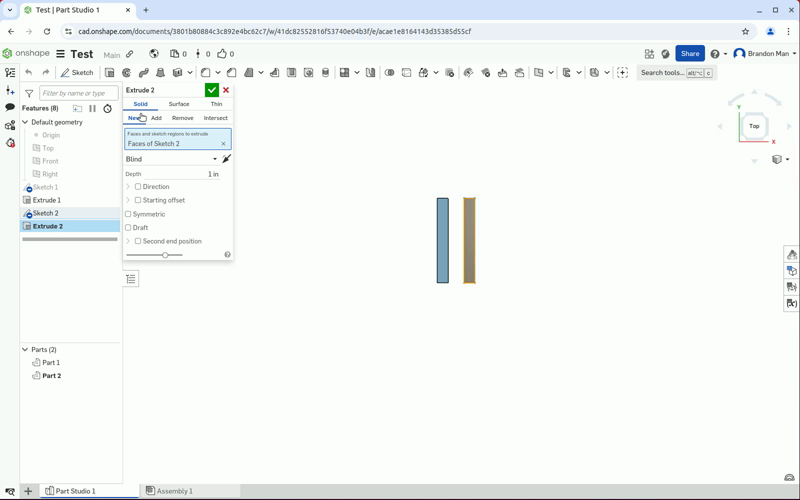
mouse_move(137, 120)
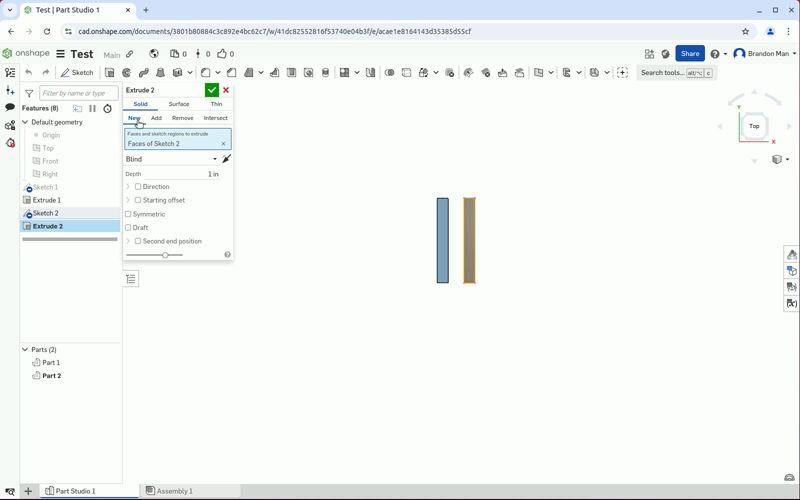
click(137, 120)
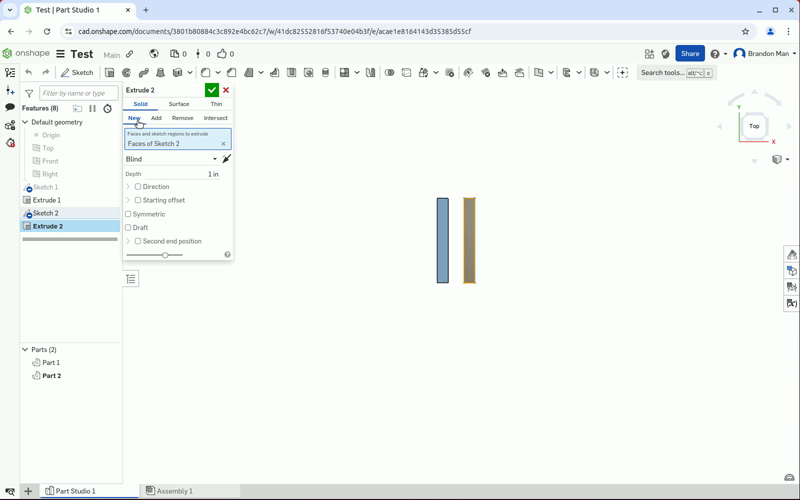
key(tab, 4)
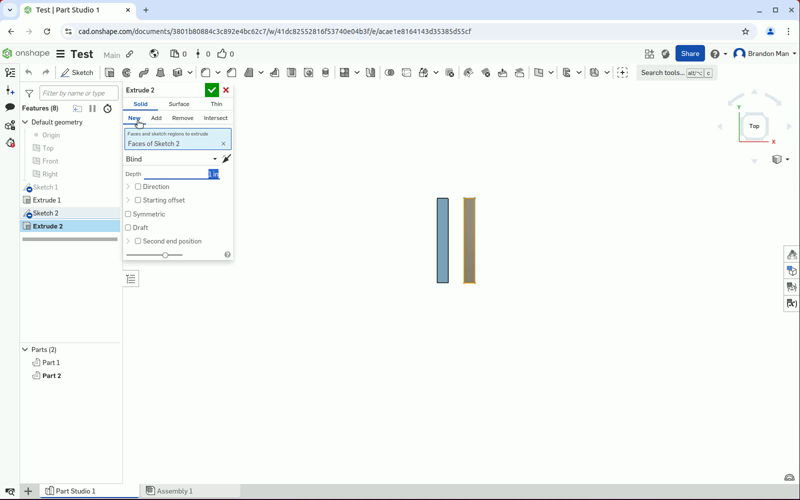
text(23.108)
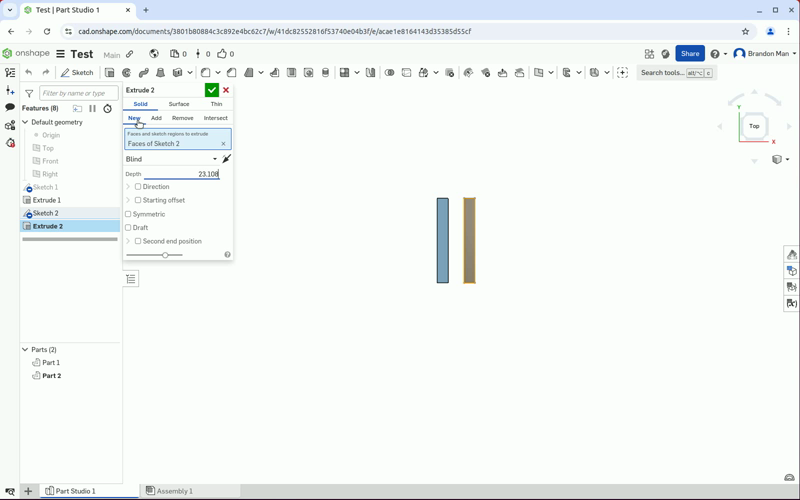
key(enter)
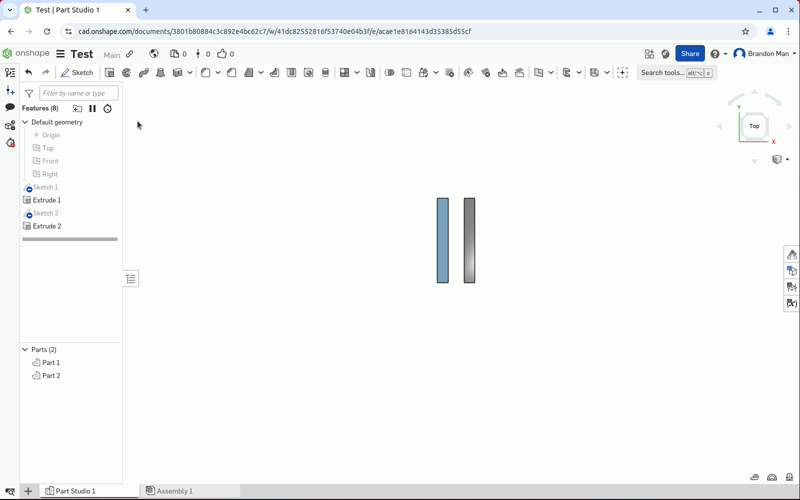
key(shift+h)
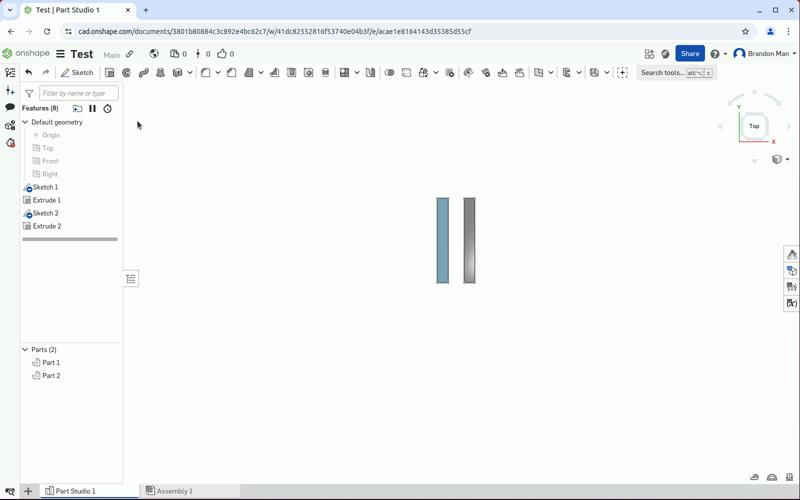
key(shift+h)
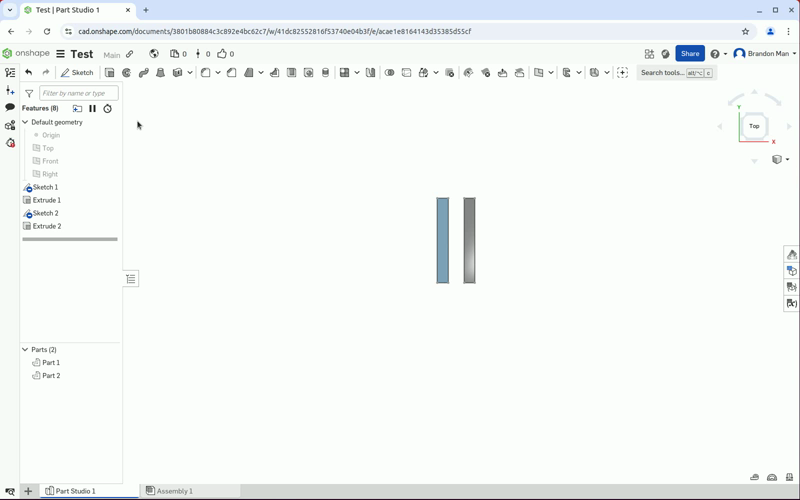
key(shift+7)
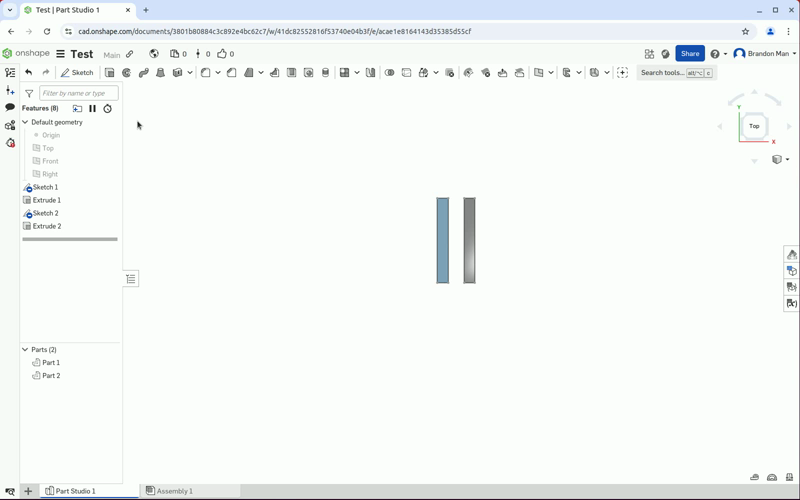
key(up, 3)
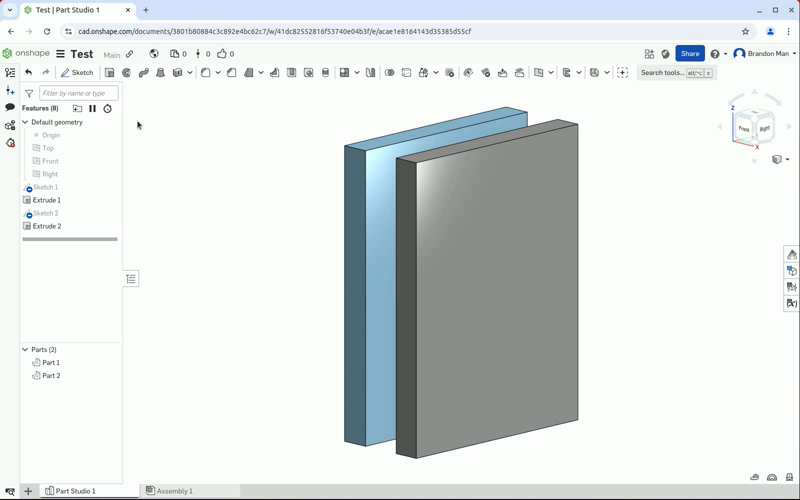
key(left, 3)
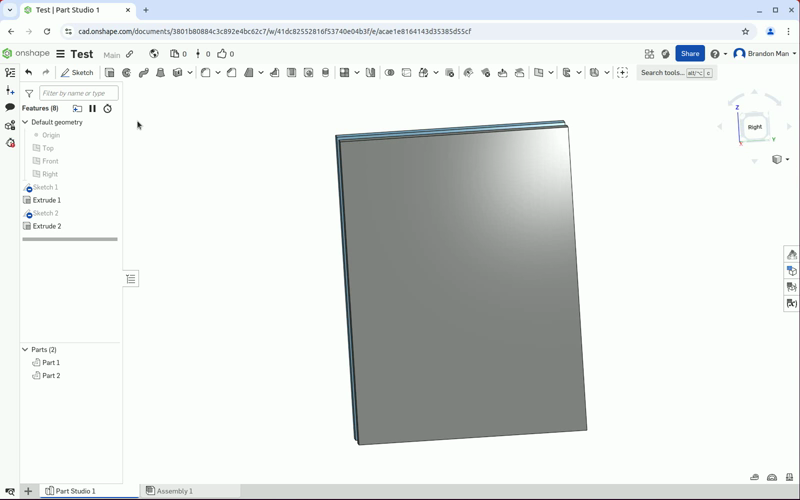
key(right, 3)
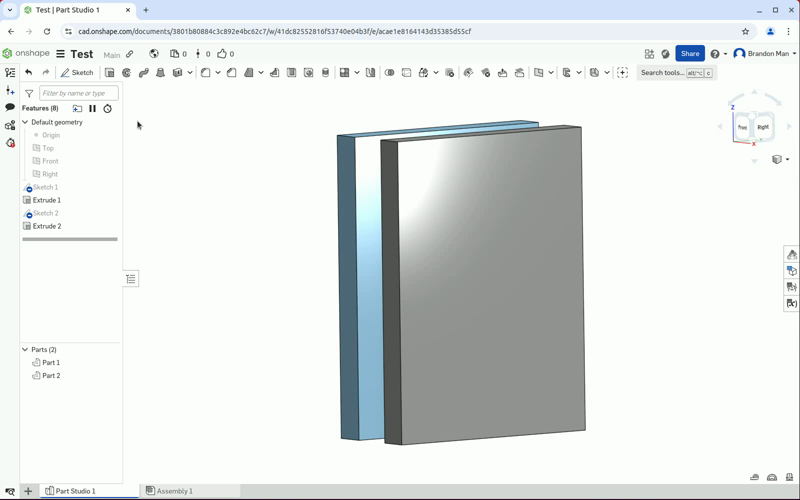
key(down, 3)
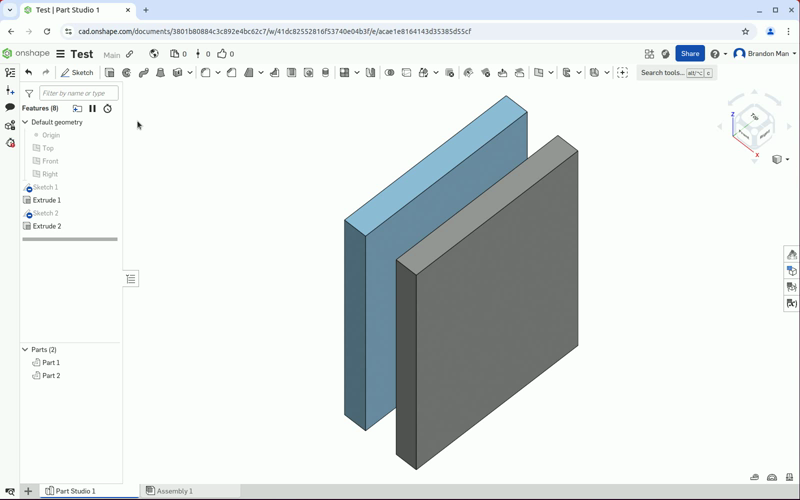
mouse_move(73, 189)
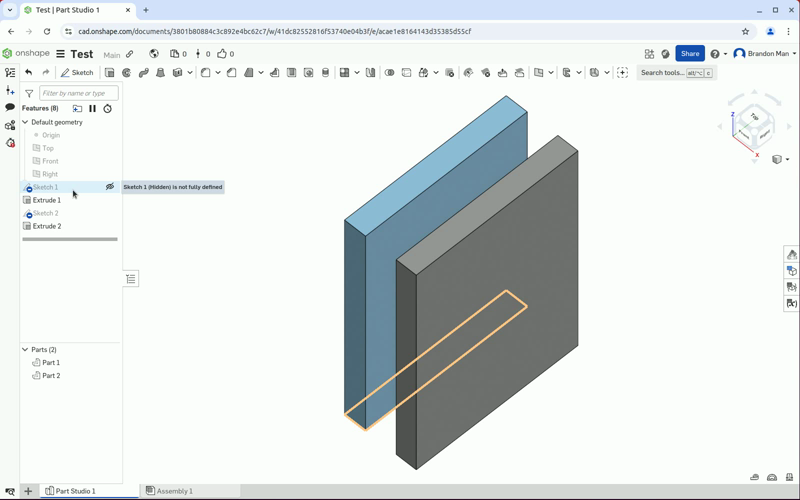
click(73, 189)